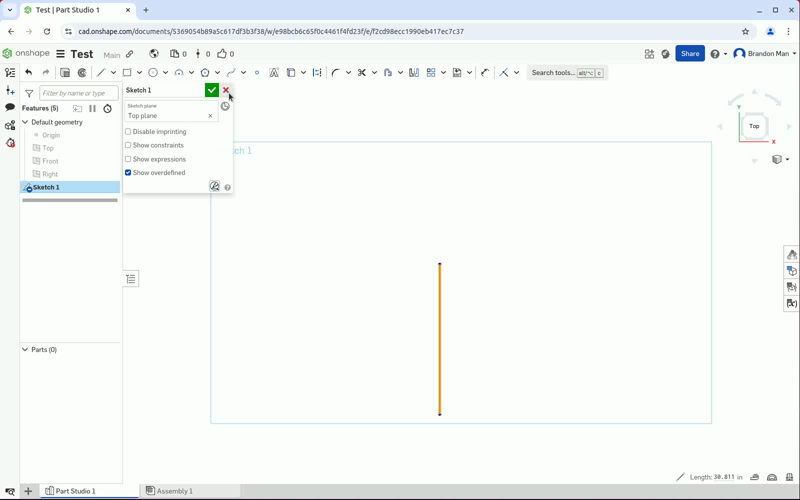
key(shift+h)
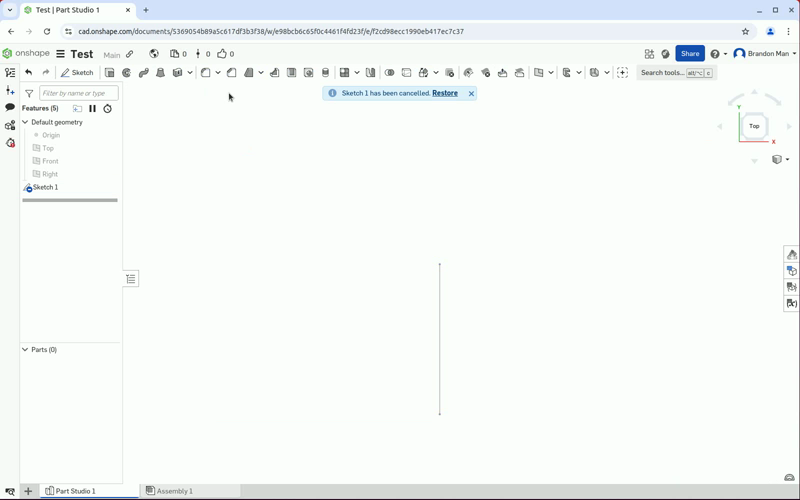
key(shift+s)
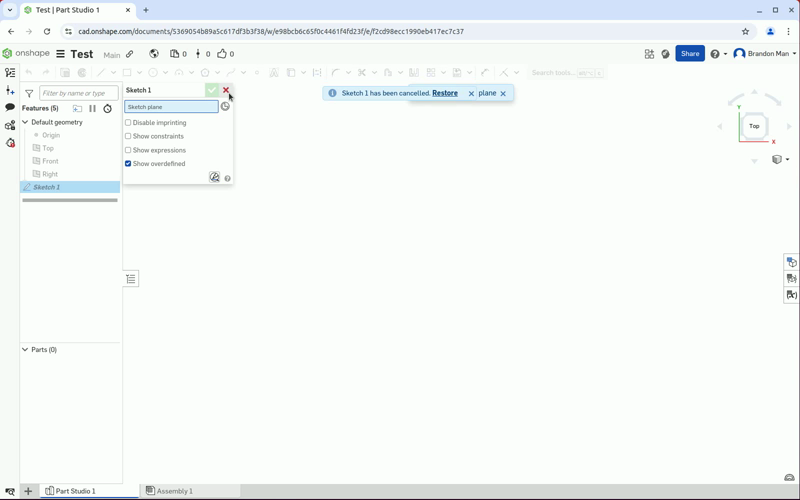
mouse_move(73, 150)
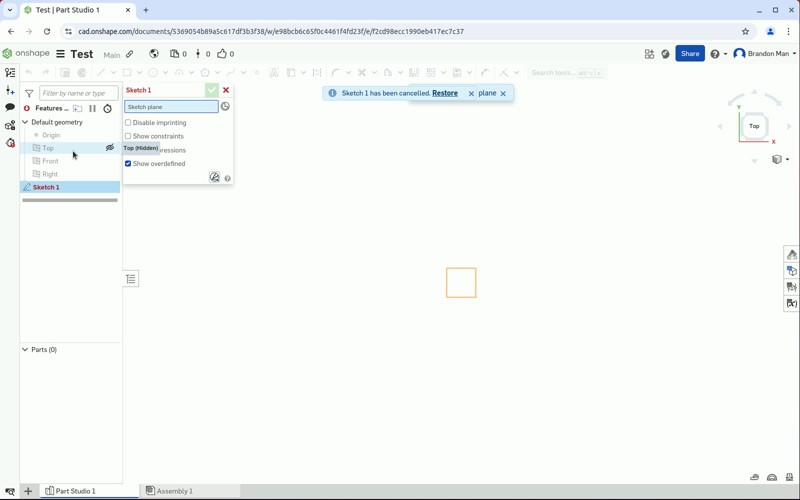
click(73, 150)
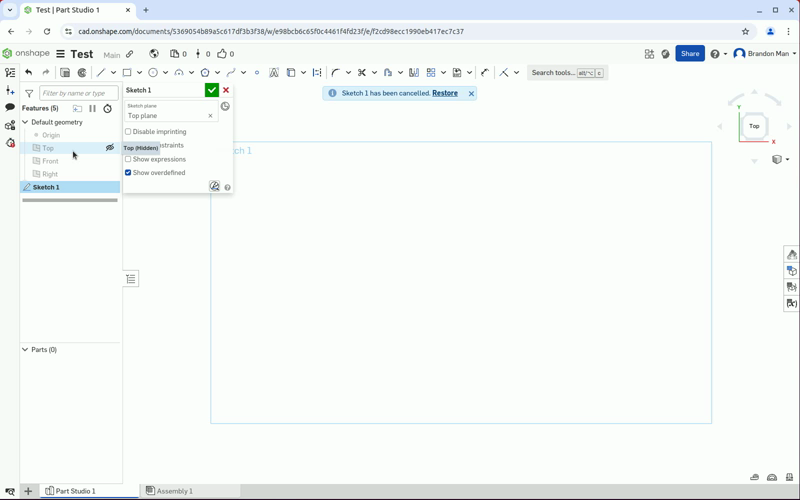
mouse_move(73, 352)
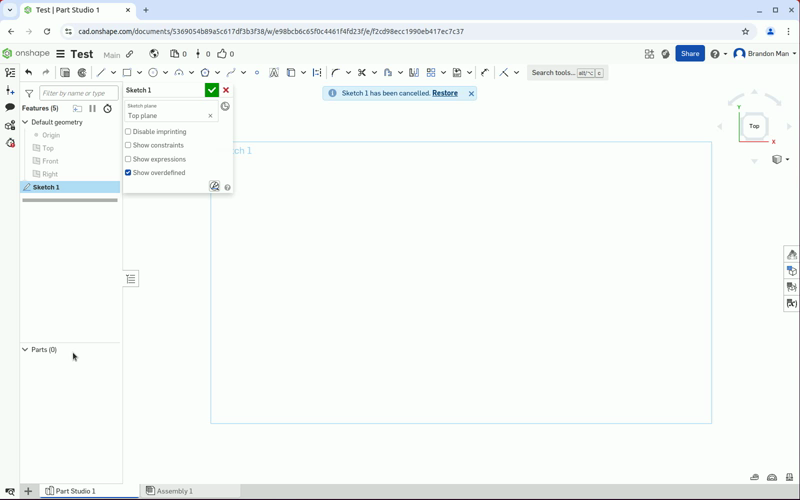
key(y)
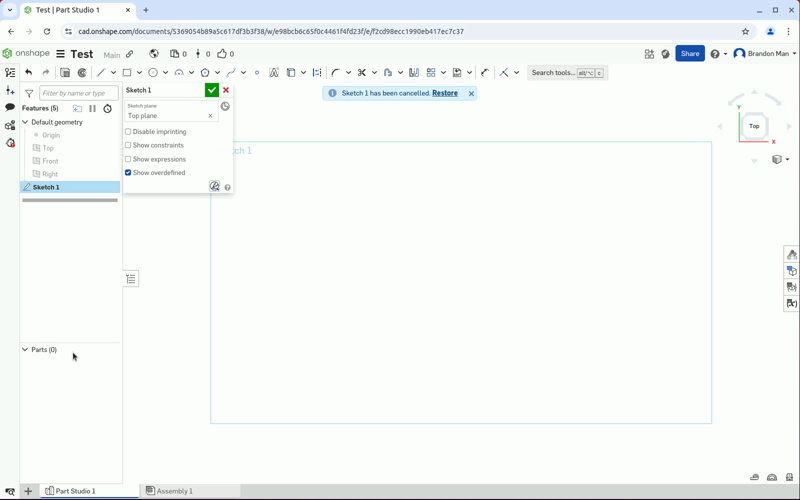
key(c)
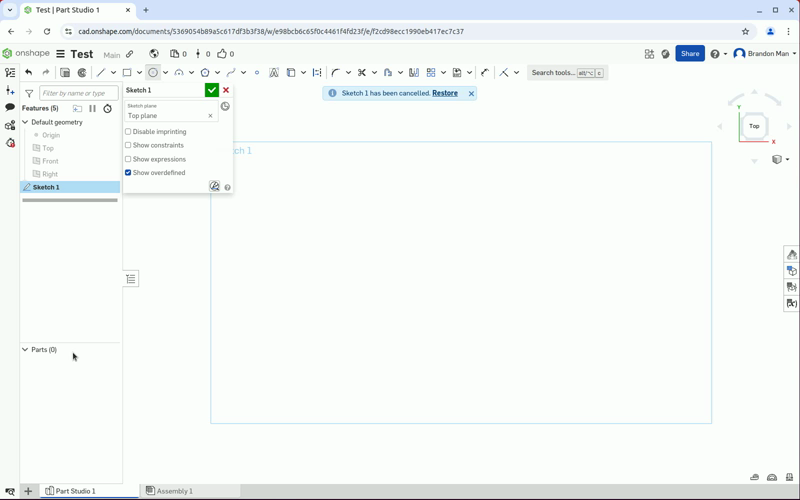
key_down(shift)
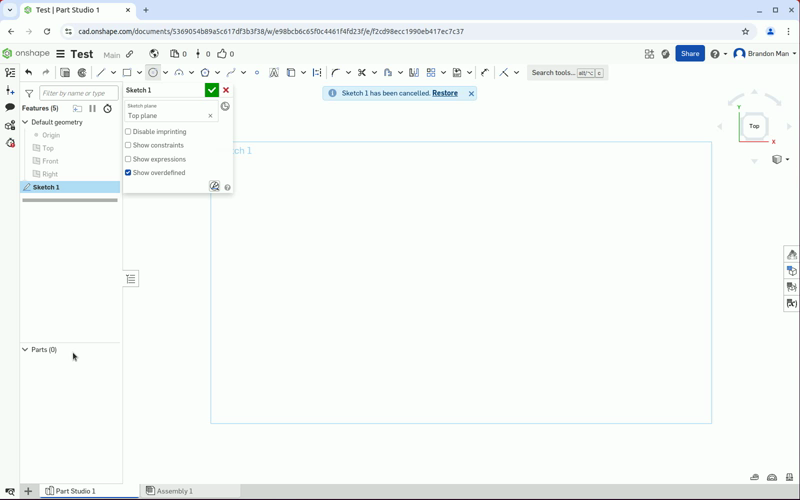
mouse_move(461, 282)
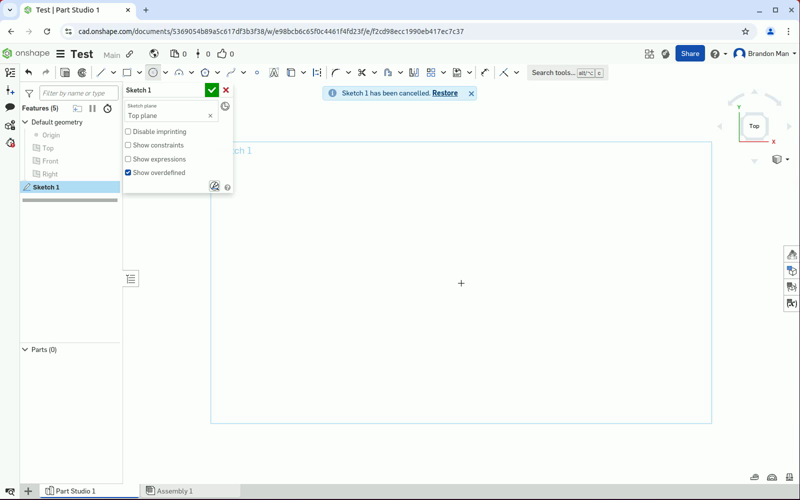
click(461, 282)
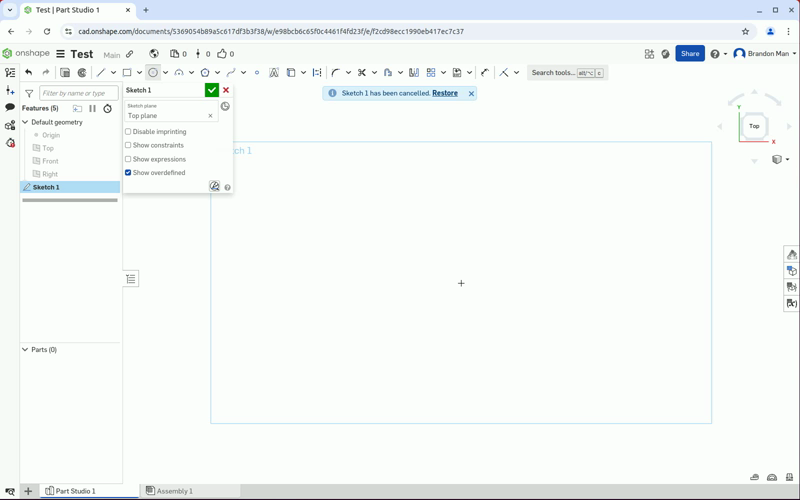
key_up(shift)
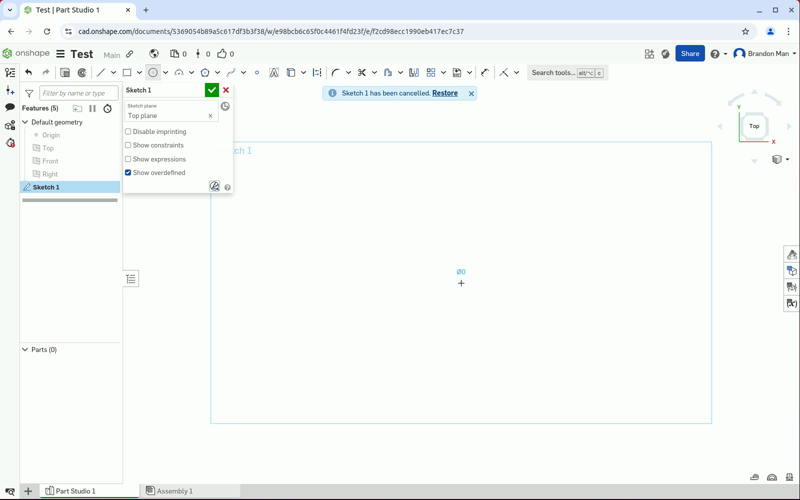
mouse_move(574, 282)
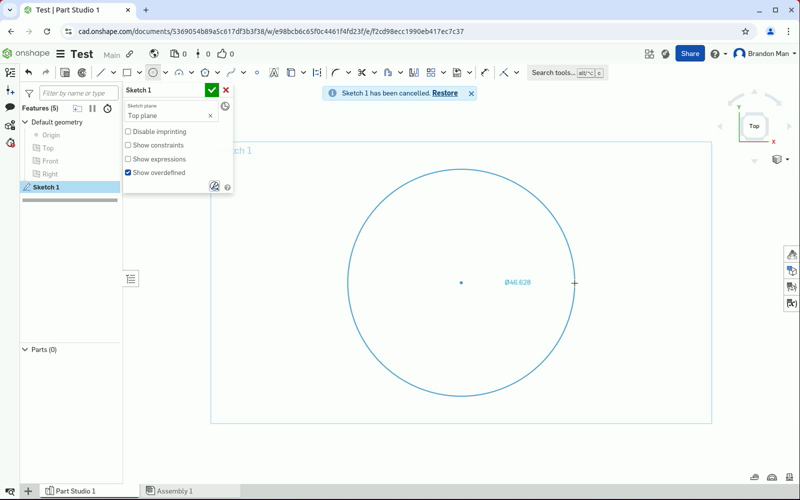
click(574, 282)
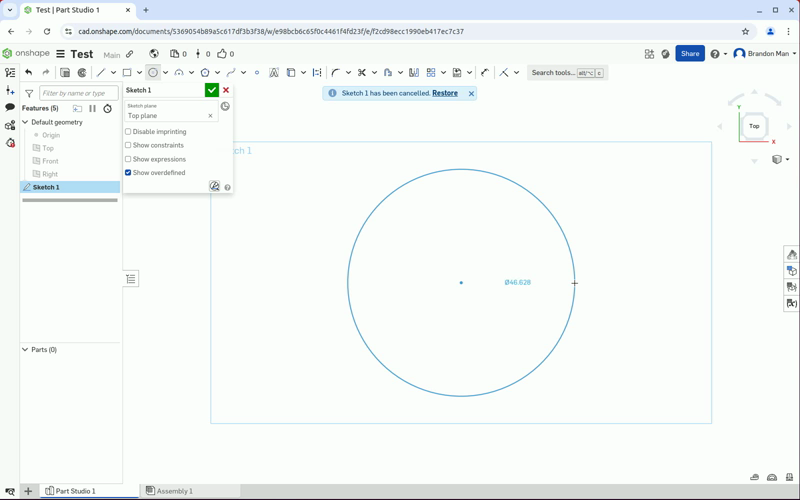
key(esc)
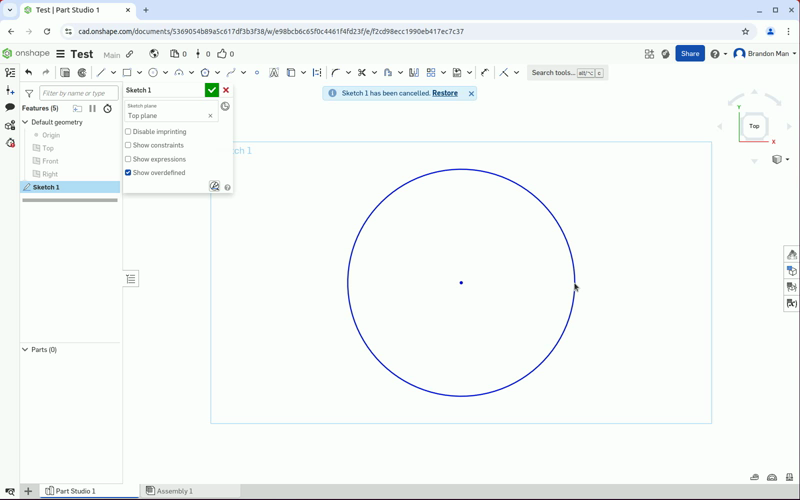
mouse_move(478, 291)
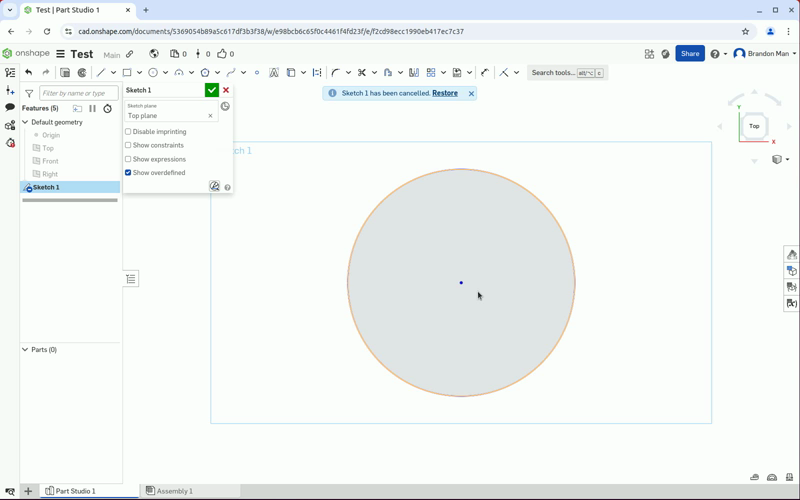
click(478, 291)
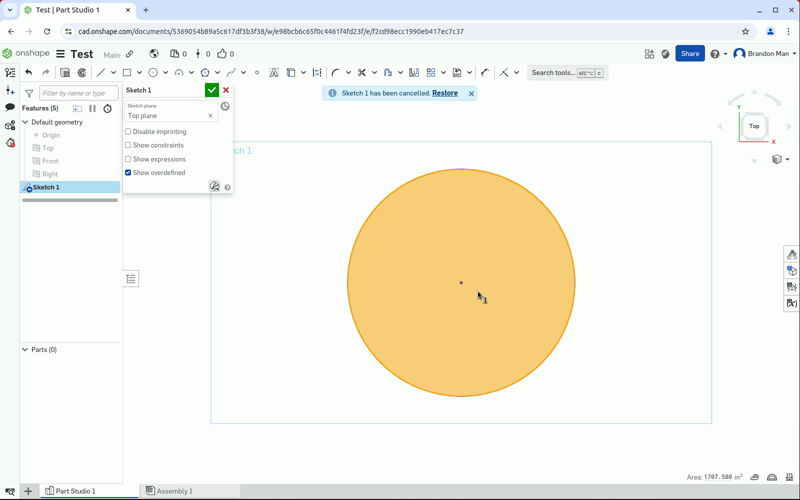
mouse_move(73, 352)
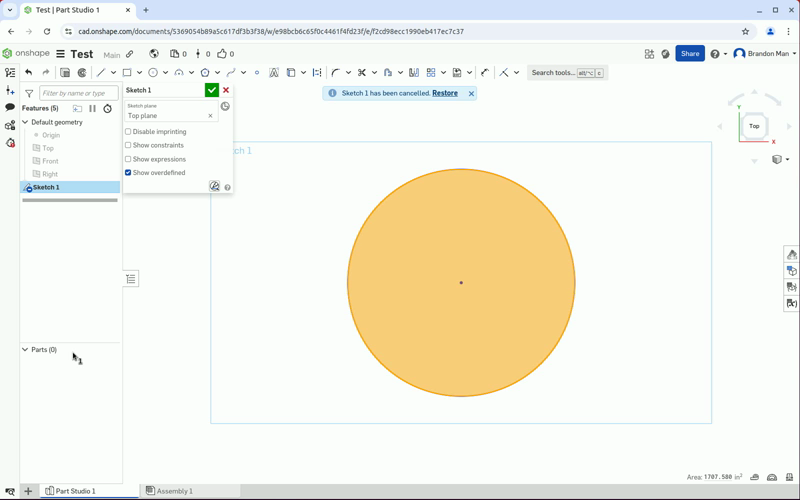
key(shift+y)
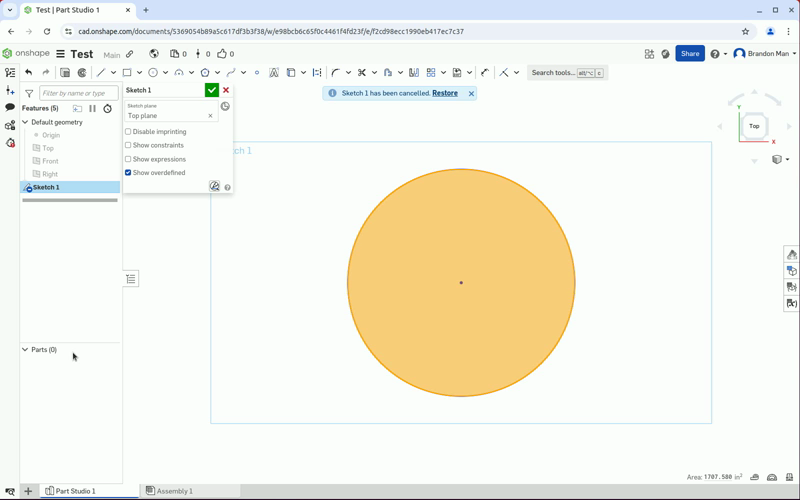
key(shift+e)
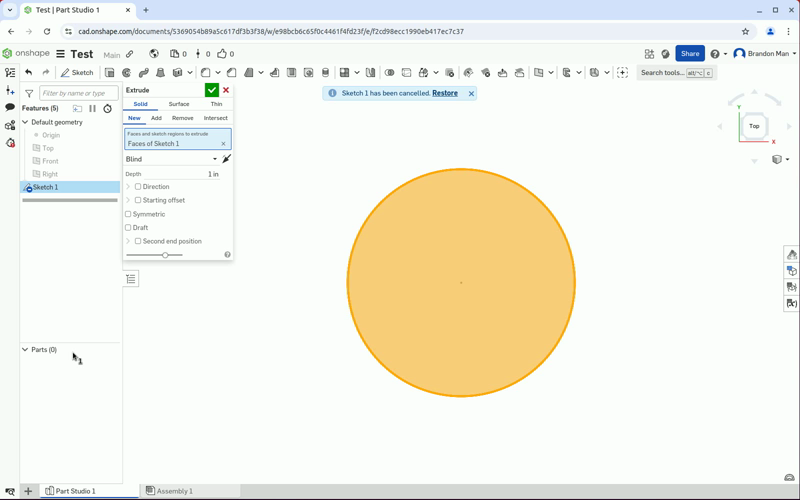
mouse_move(143, 106)
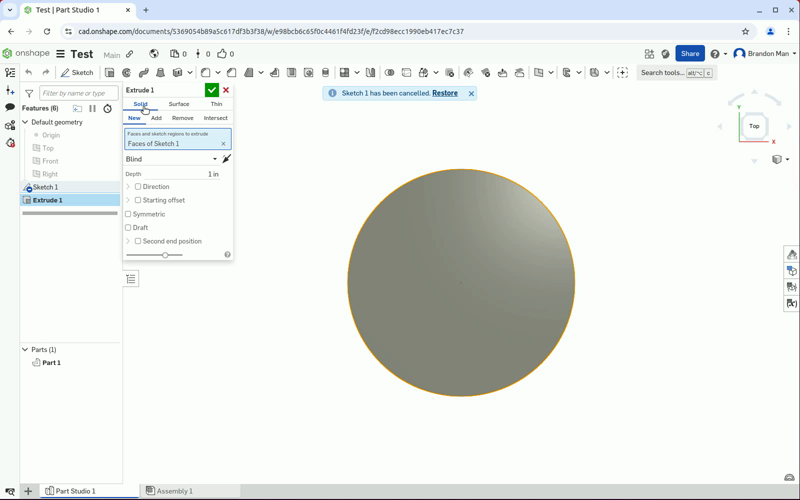
click(143, 106)
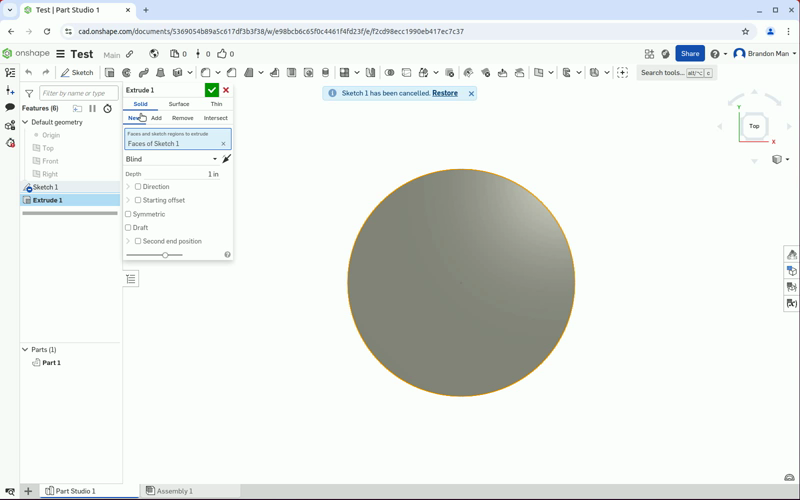
mouse_move(137, 120)
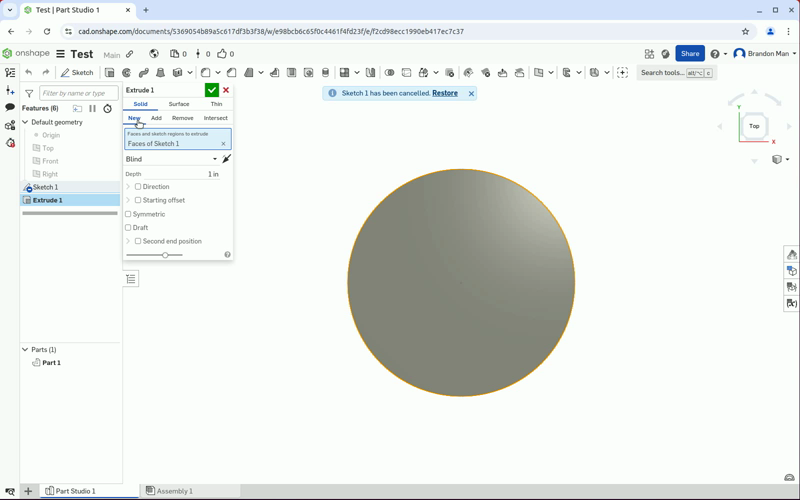
click(137, 120)
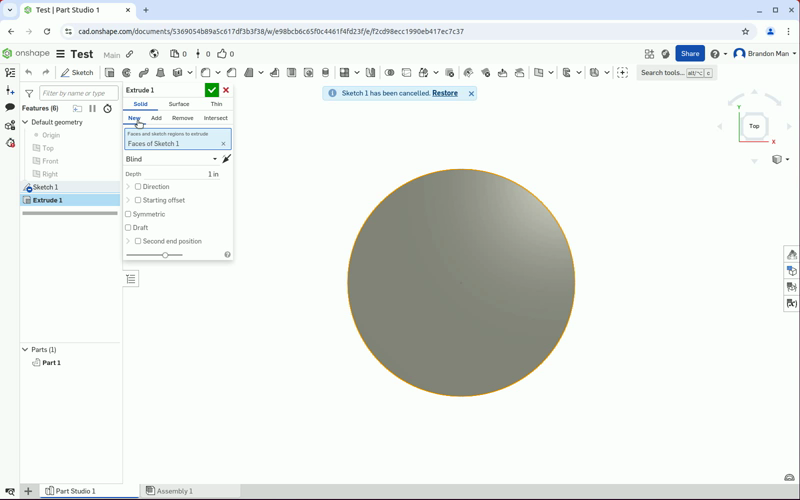
key(tab, 4)
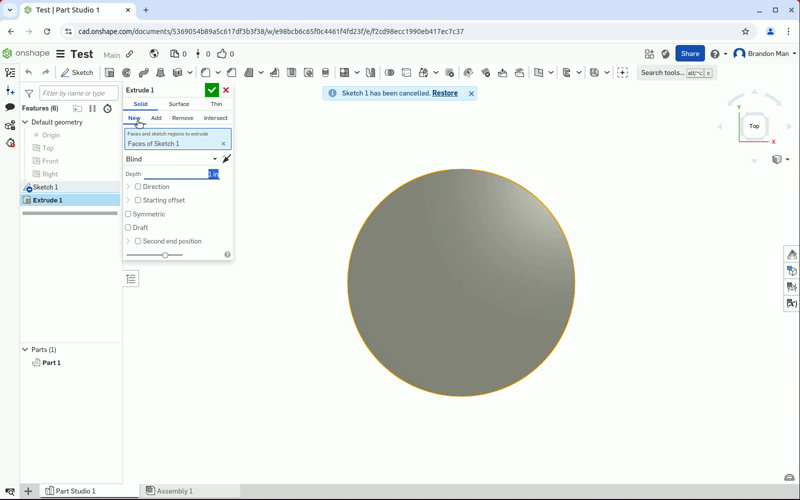
text(5.777)
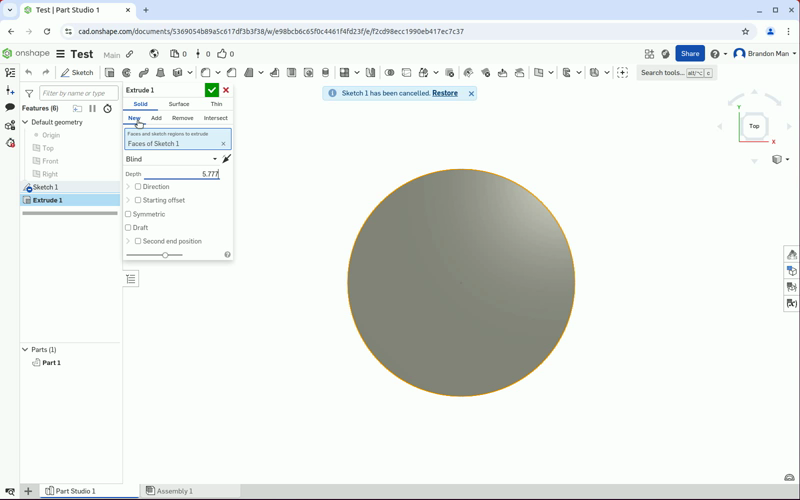
key(enter)
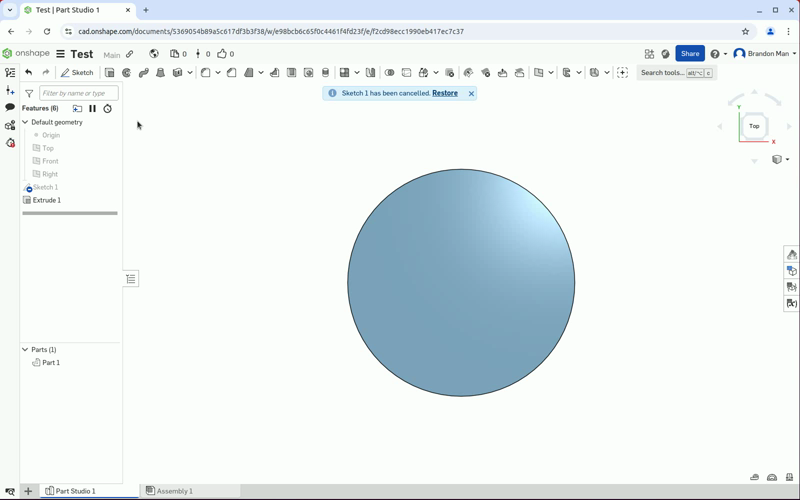
key(shift+h)
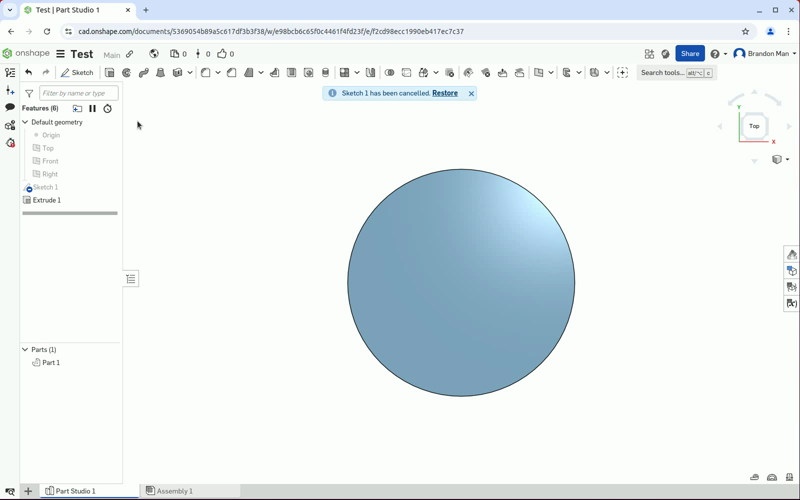
key(shift+h)
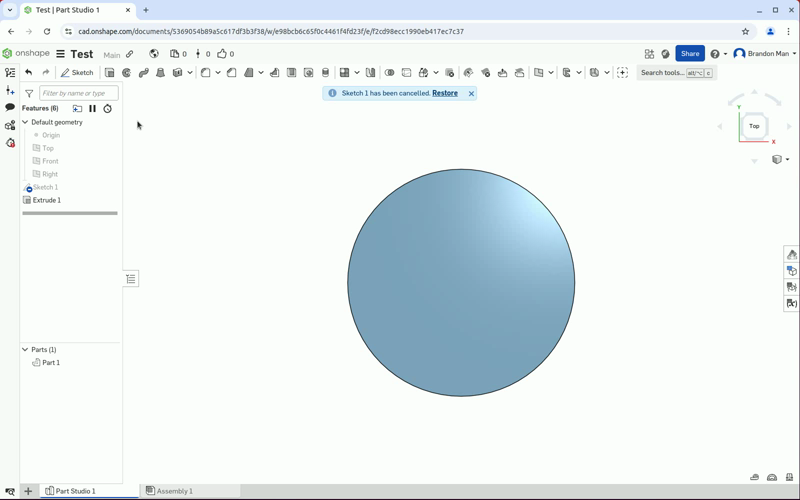
mouse_move(73, 189)
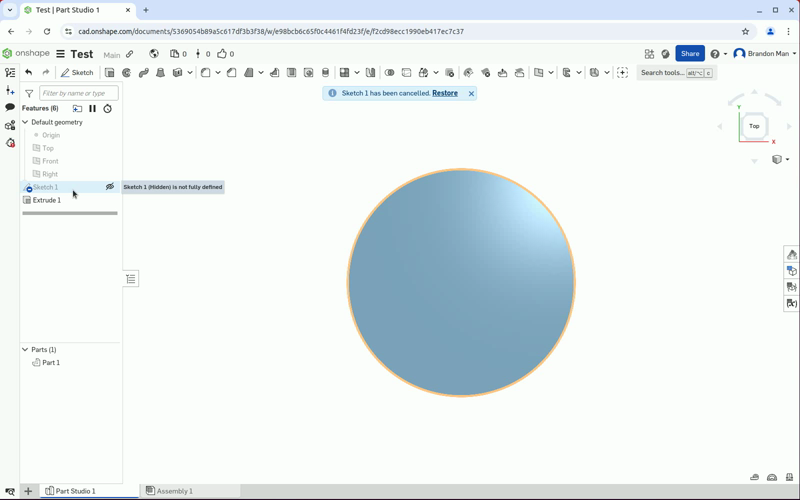
click(73, 189)
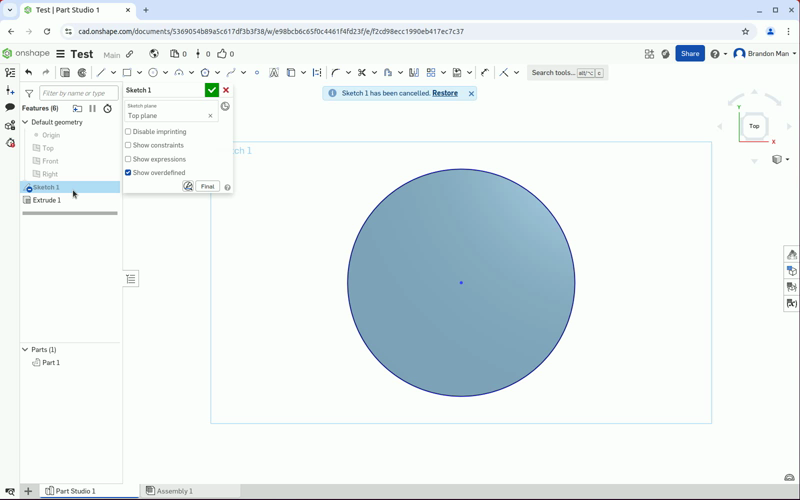
mouse_move(229, 92)
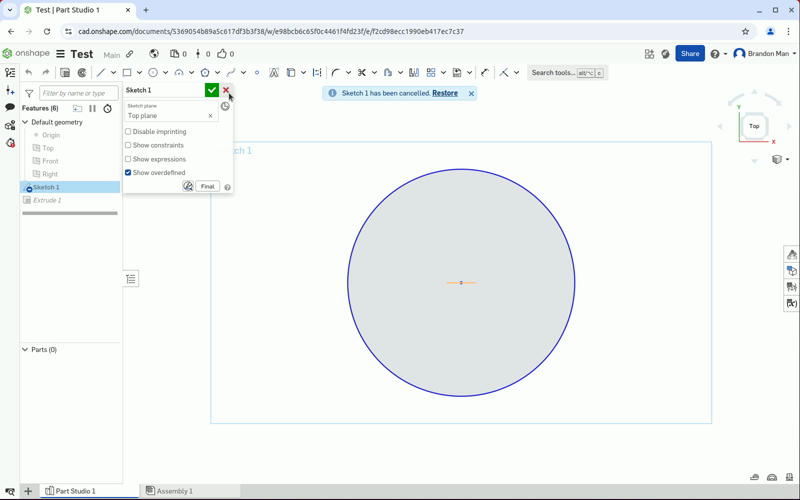
click(229, 92)
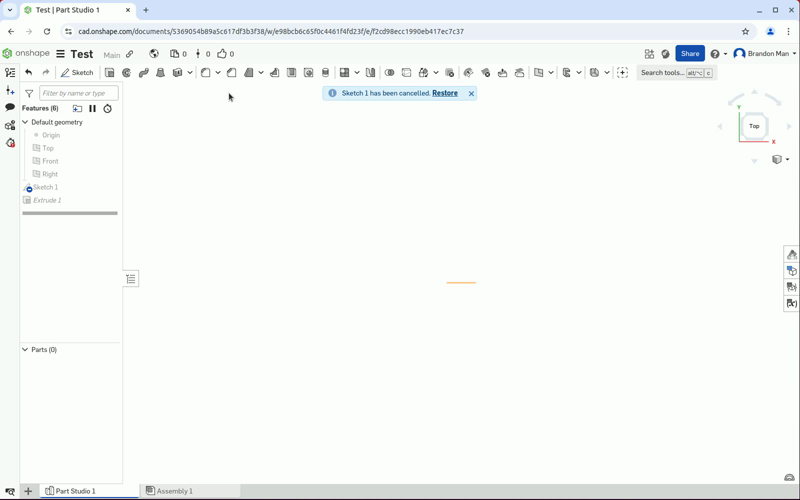
mouse_move(541, 75)
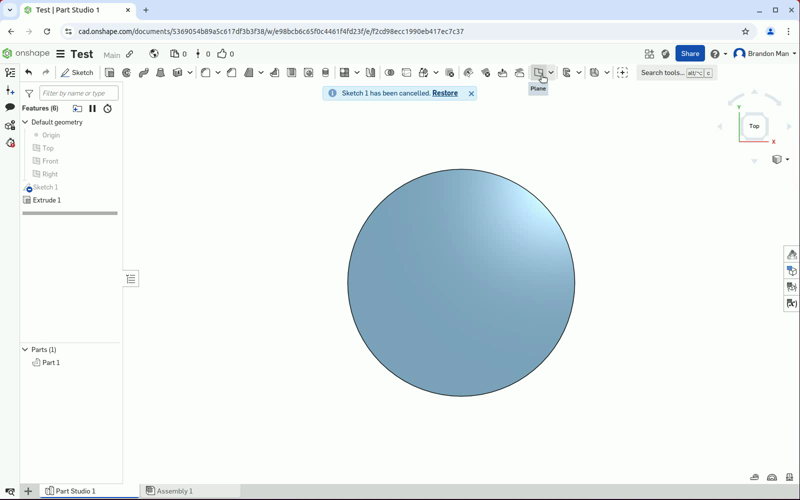
click(541, 75)
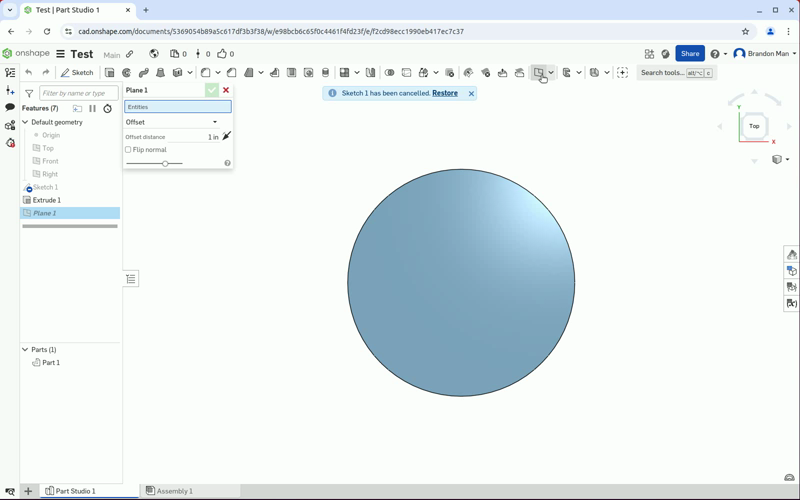
mouse_move(73, 150)
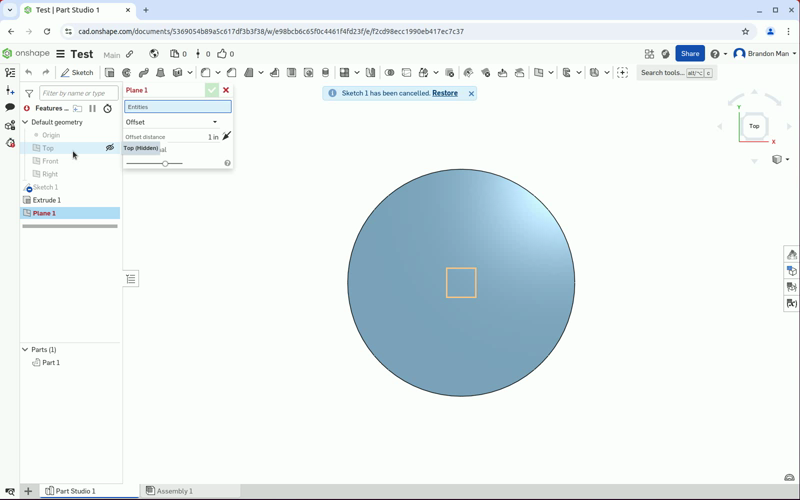
click(73, 150)
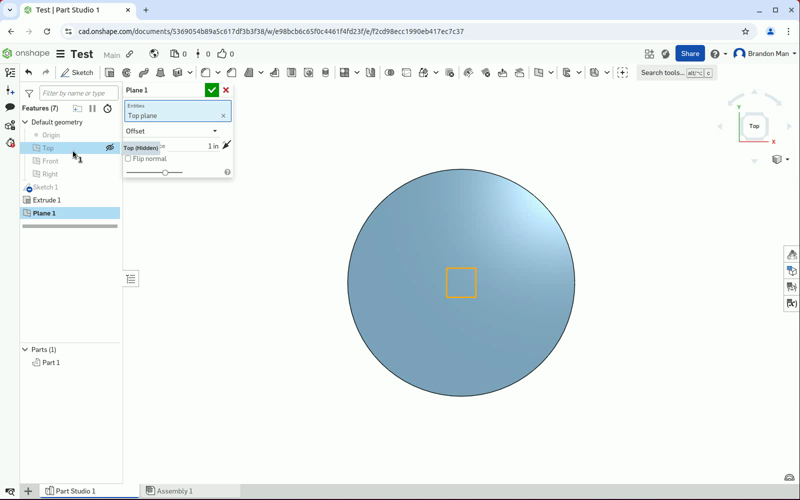
key(tab, 2)
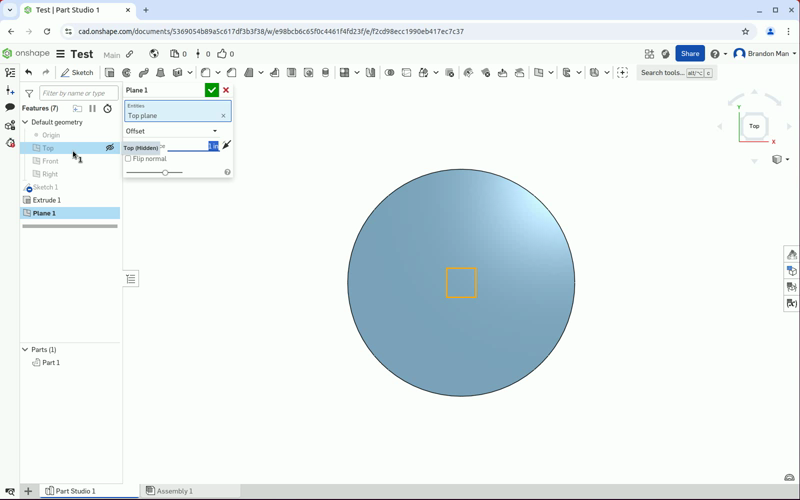
text(5.792)
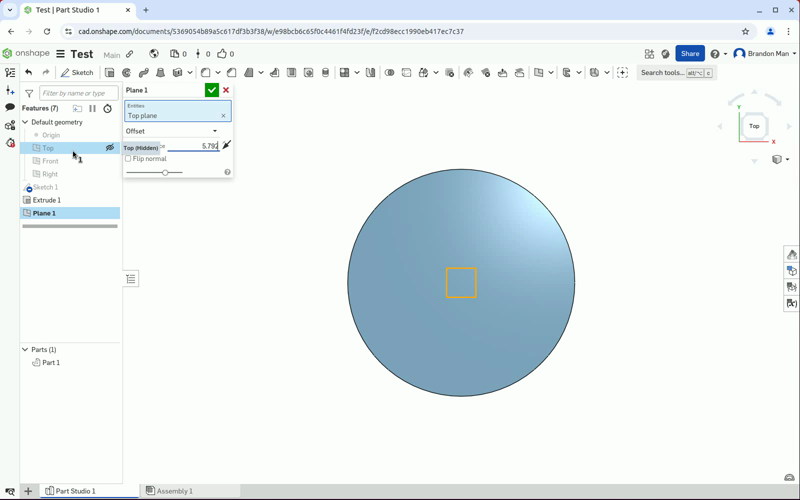
key(enter, 2)
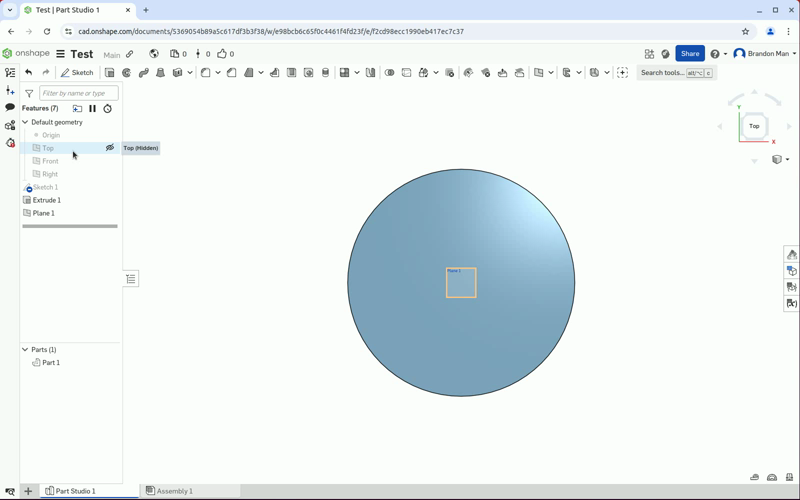
key(shift+s)
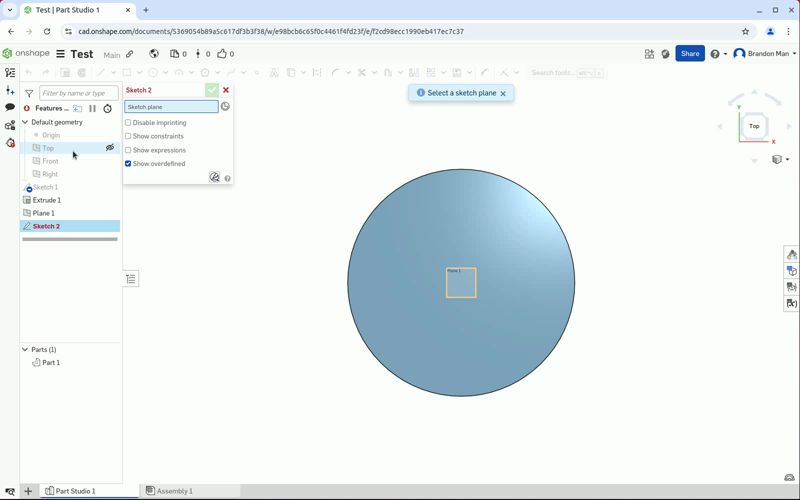
mouse_move(73, 215)
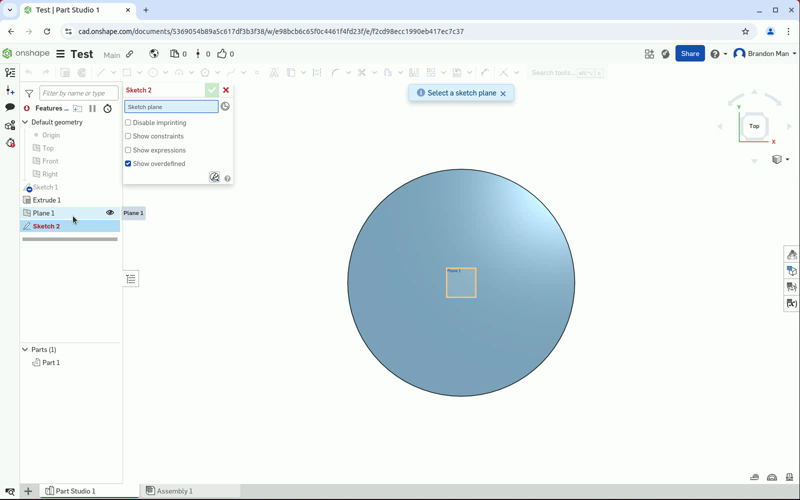
click(73, 215)
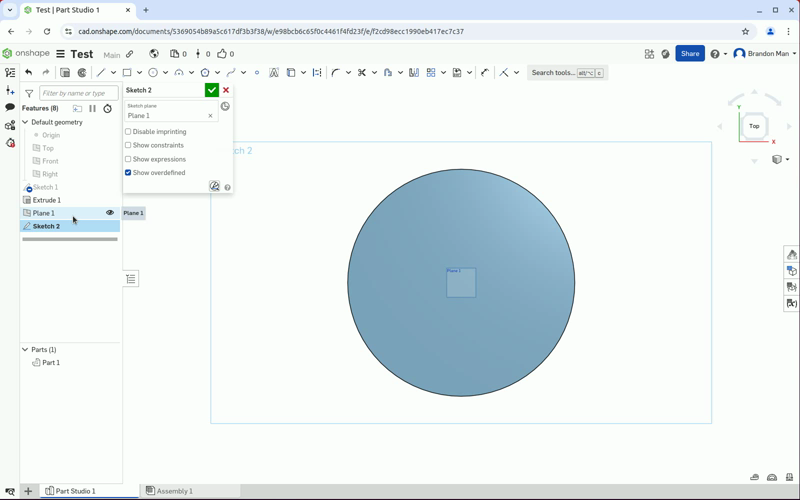
mouse_move(73, 352)
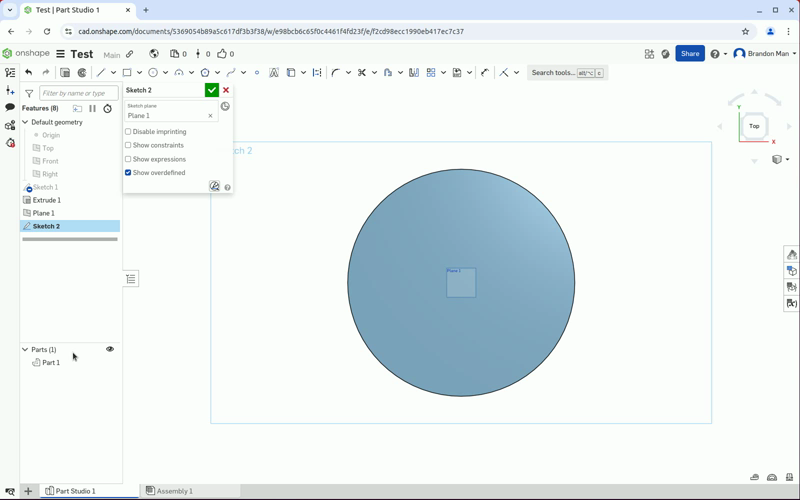
key(y)
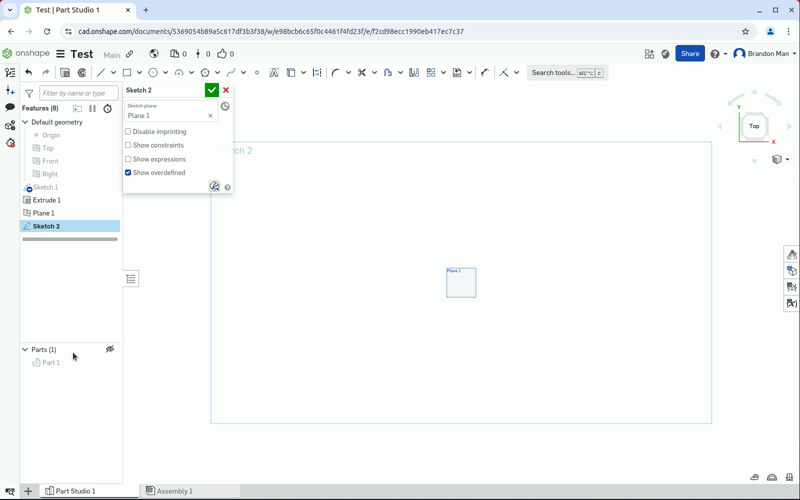
key(c)
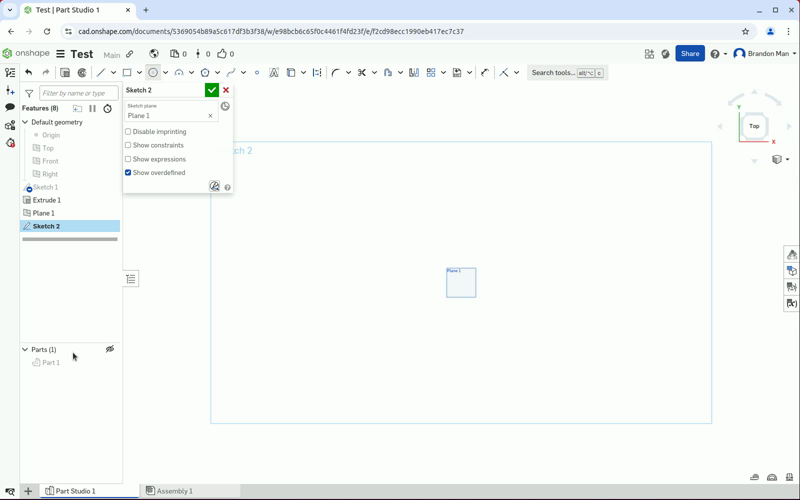
key_down(shift)
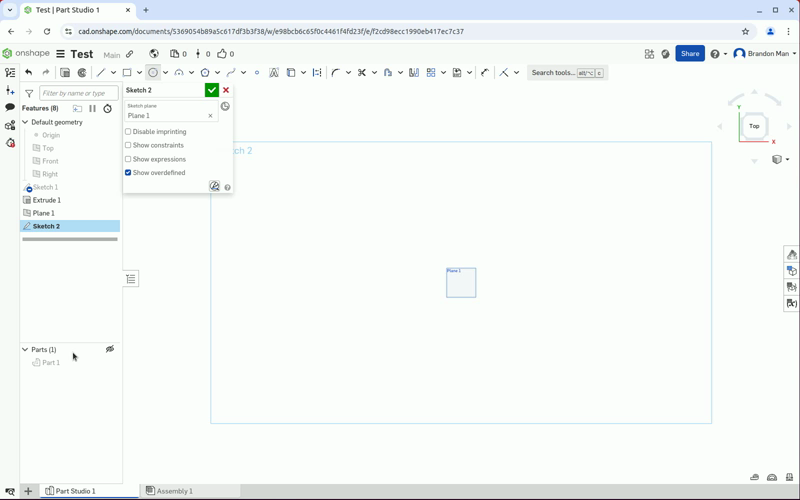
mouse_move(460, 198)
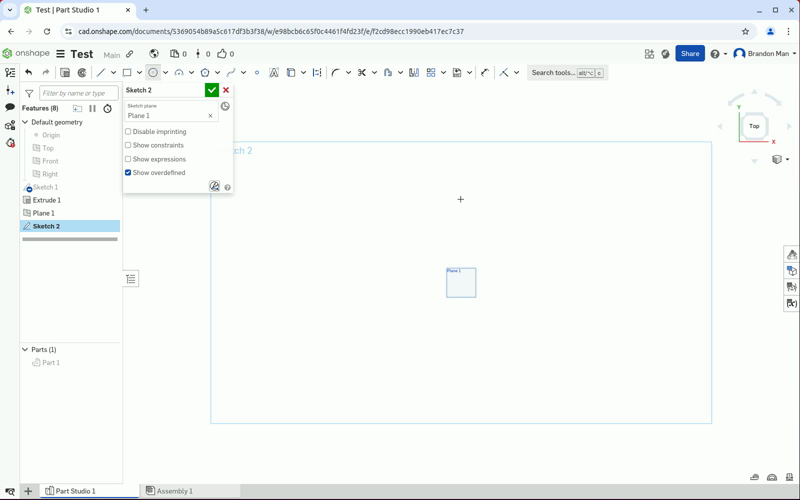
click(460, 198)
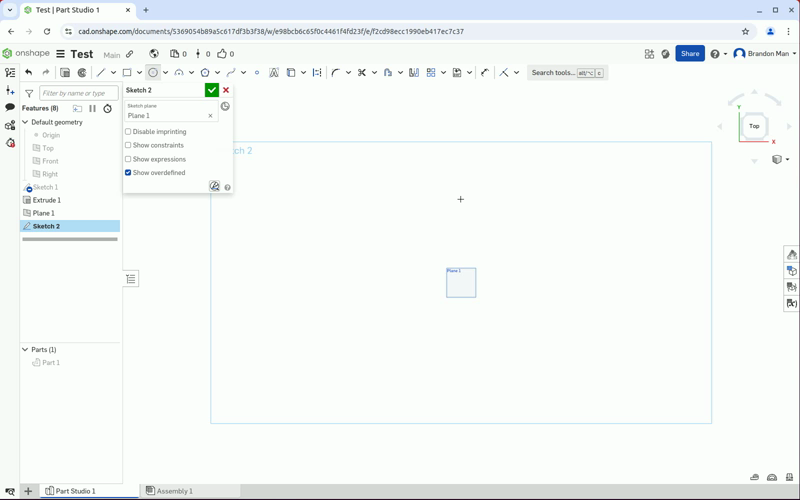
key_up(shift)
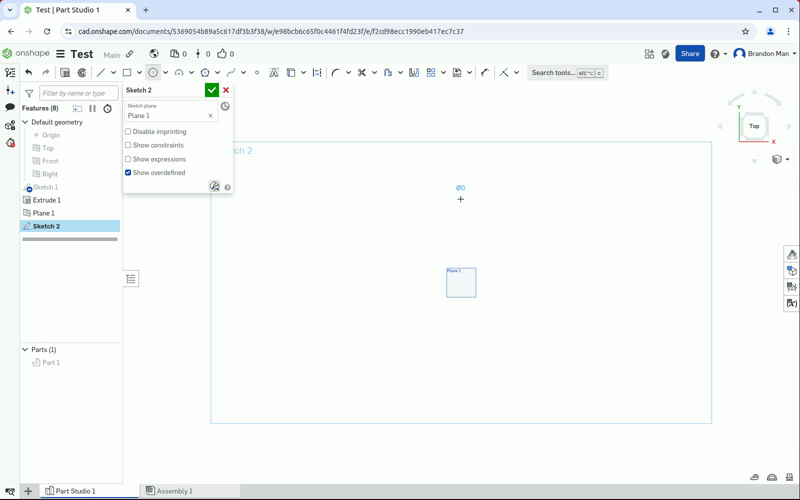
mouse_move(472, 198)
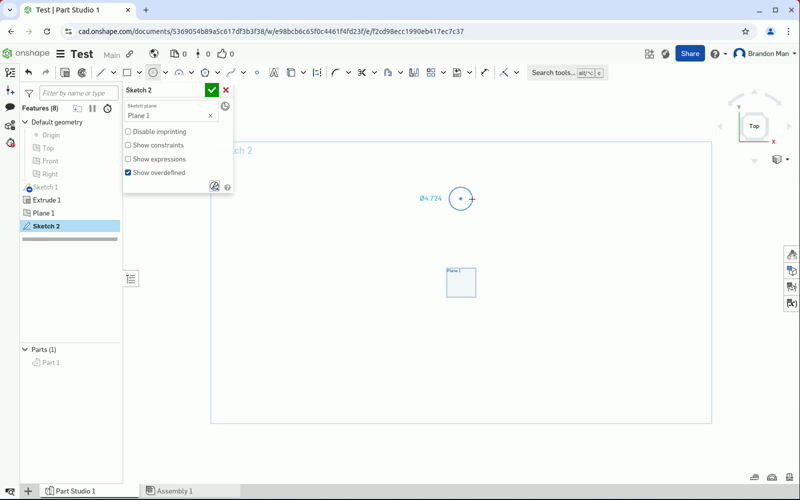
click(472, 198)
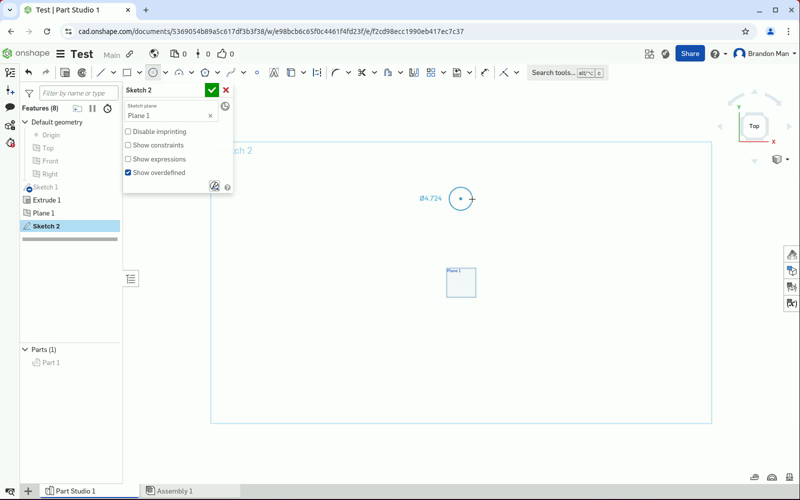
key(esc)
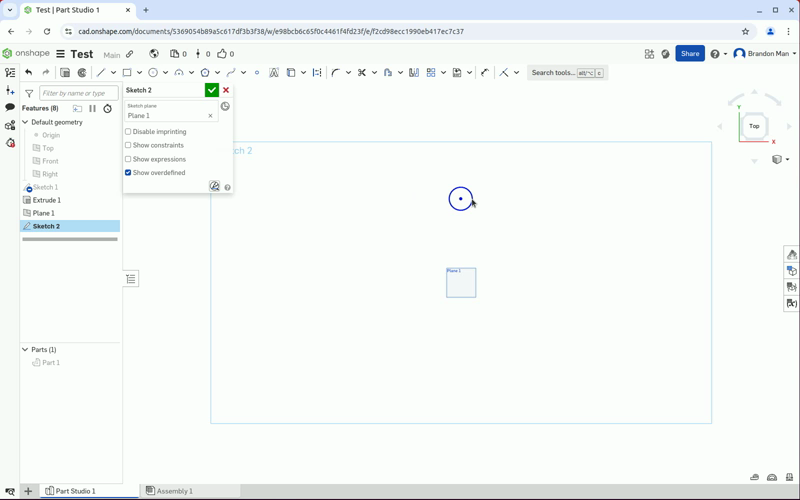
mouse_move(456, 198)
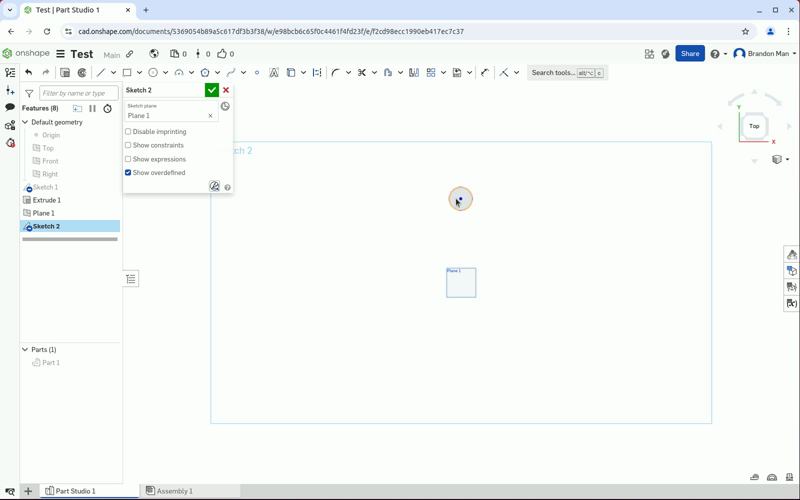
scroll(6)
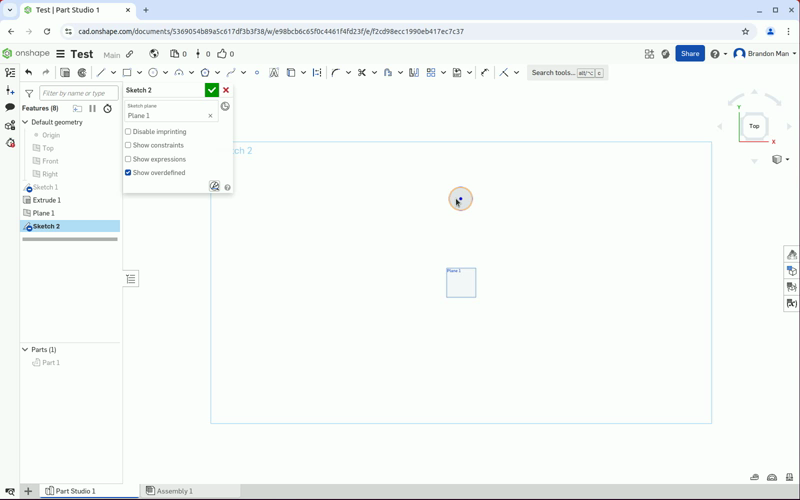
scroll(6)
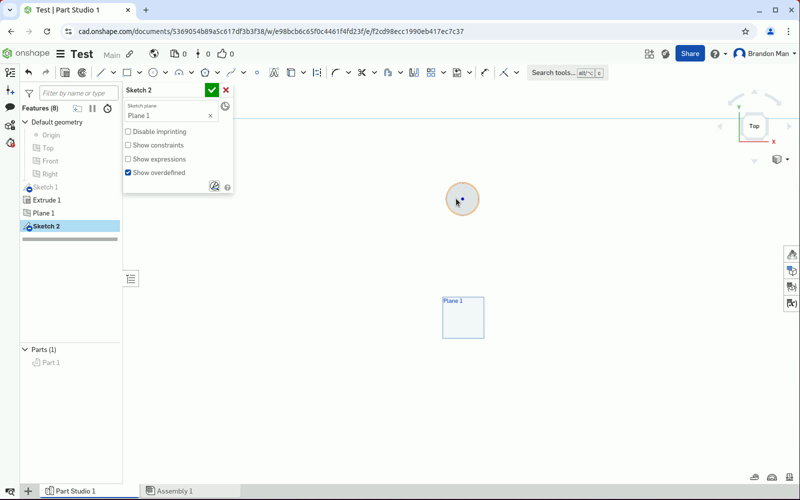
scroll(6)
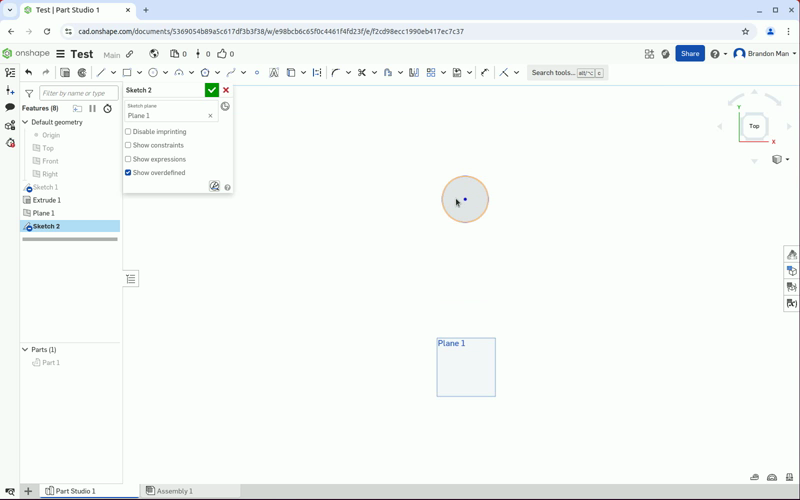
scroll(6)
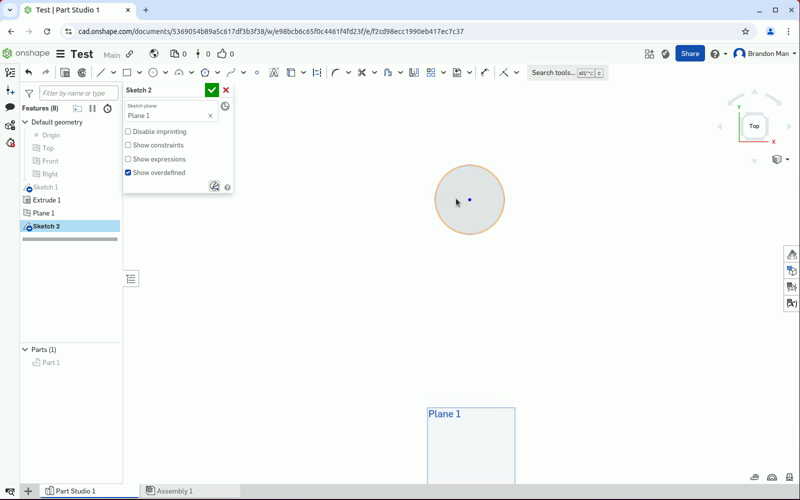
scroll(6)
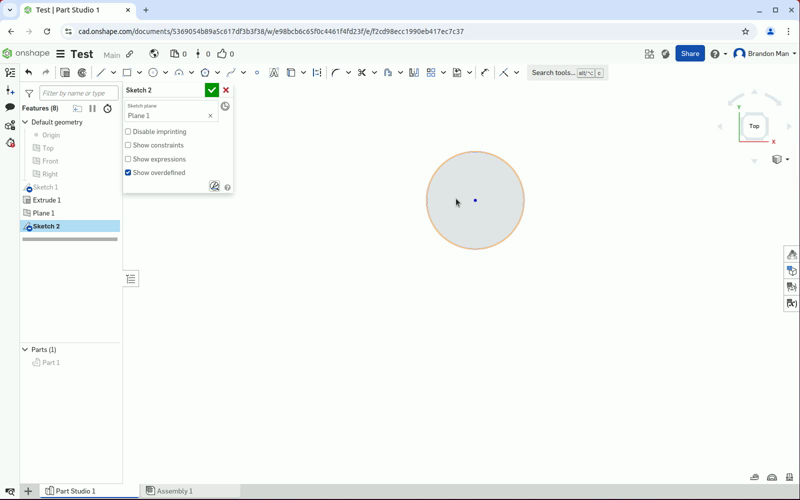
scroll(6)
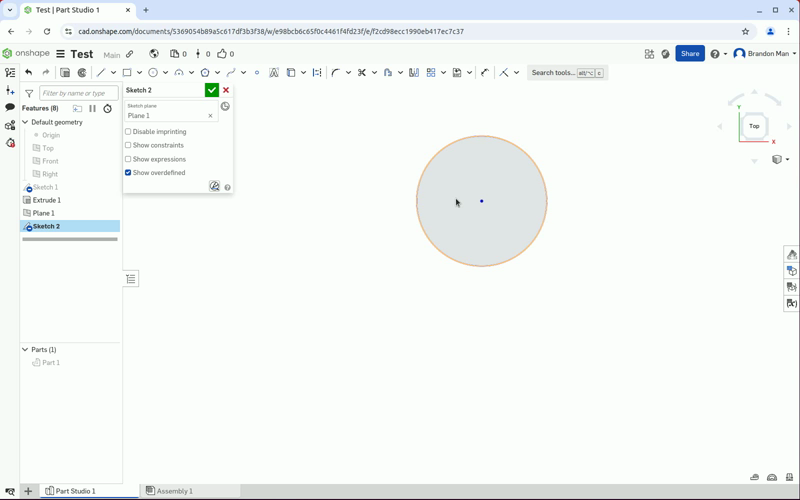
scroll(6)
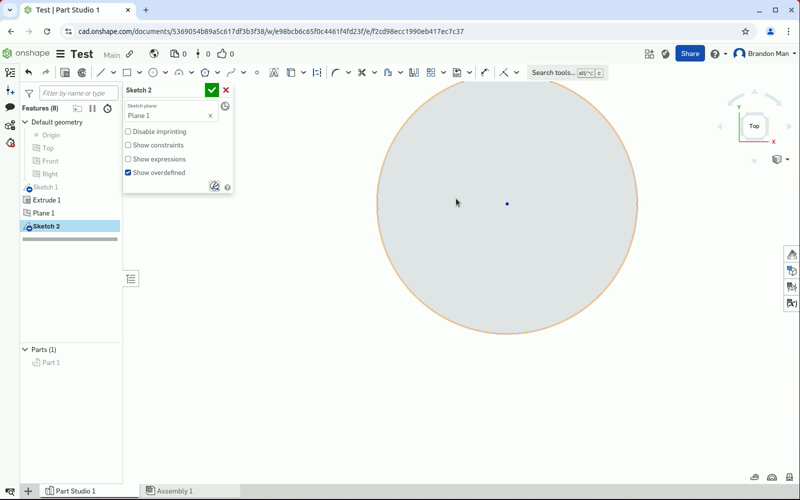
click(456, 198)
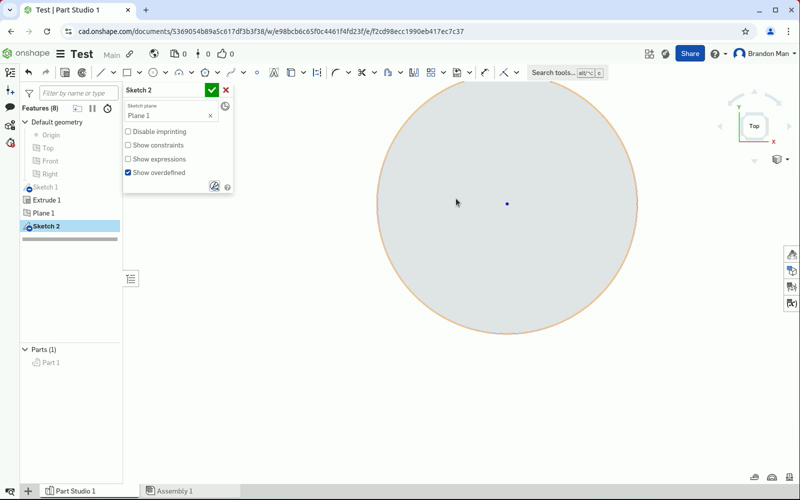
scroll(-6)
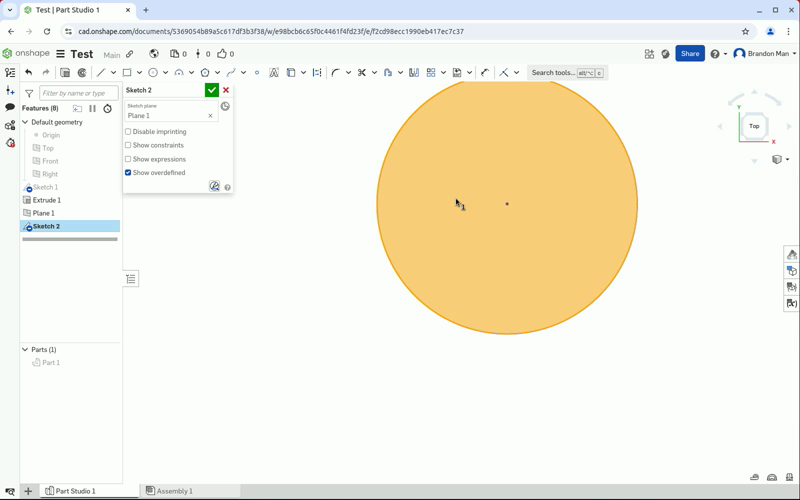
scroll(-6)
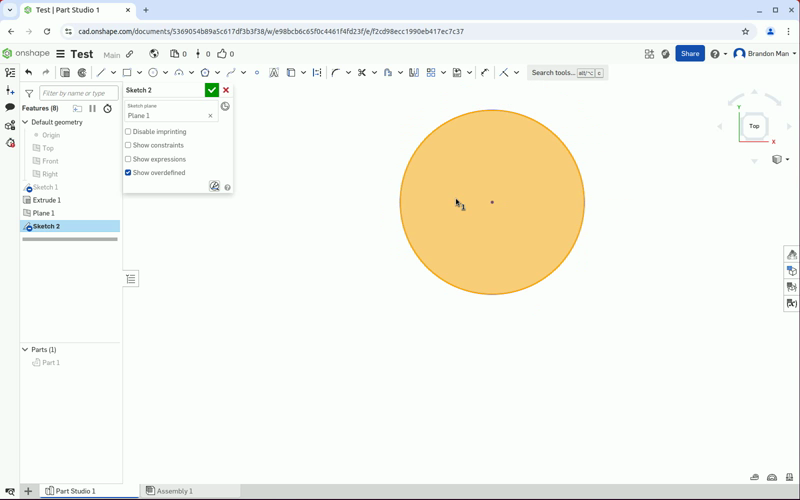
scroll(-6)
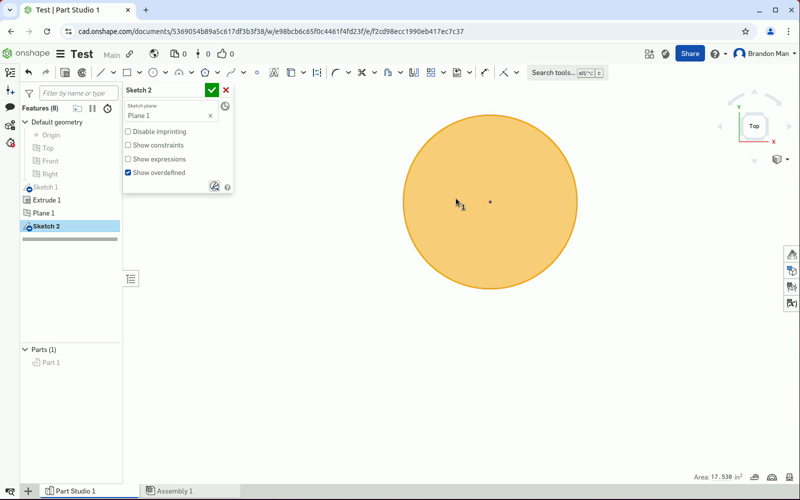
scroll(-6)
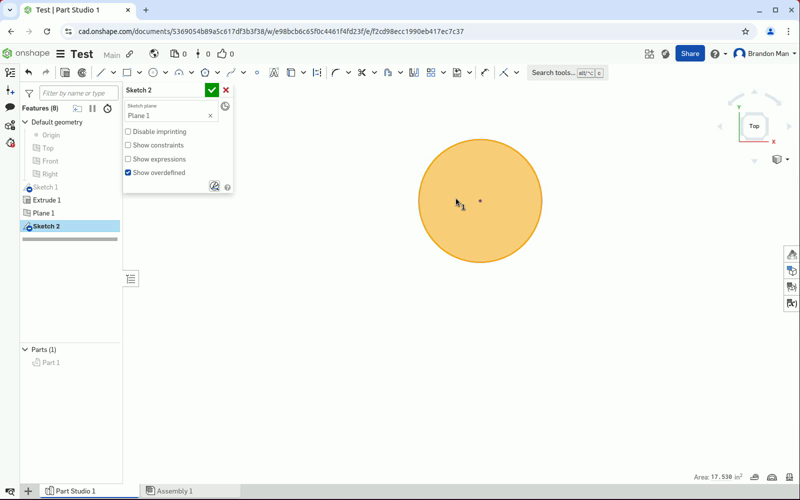
scroll(-6)
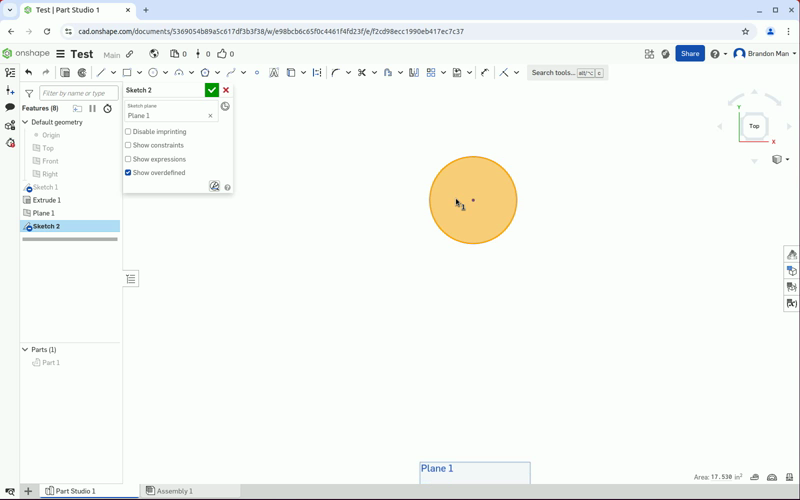
scroll(-6)
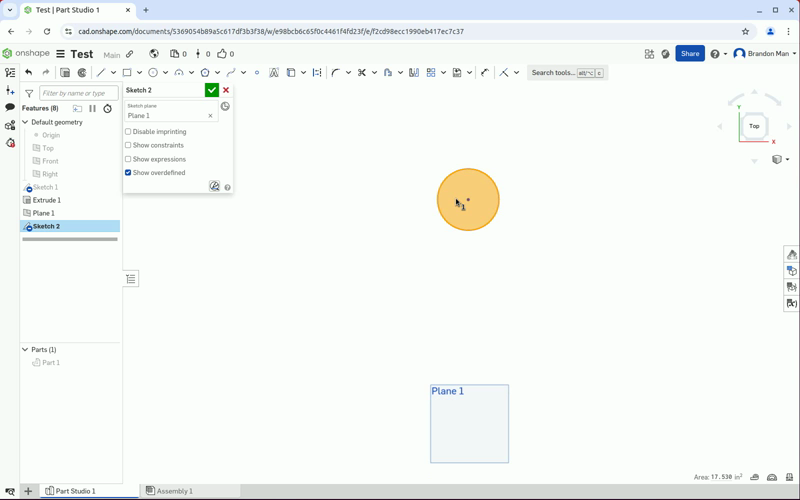
scroll(-6)
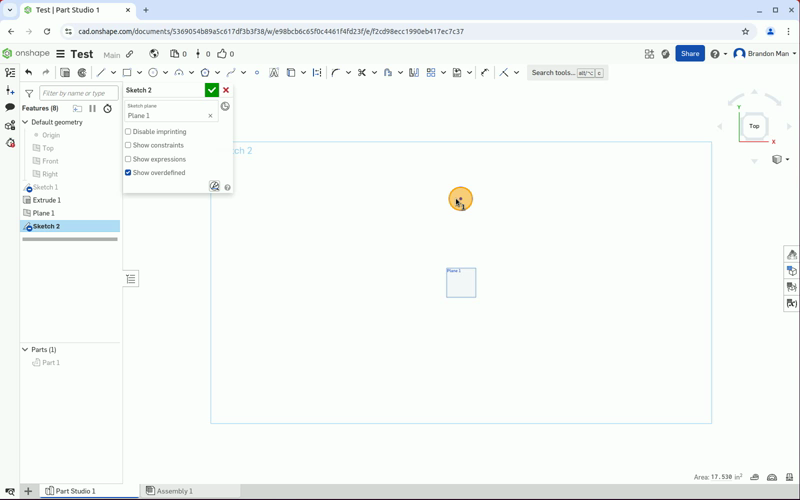
mouse_move(73, 352)
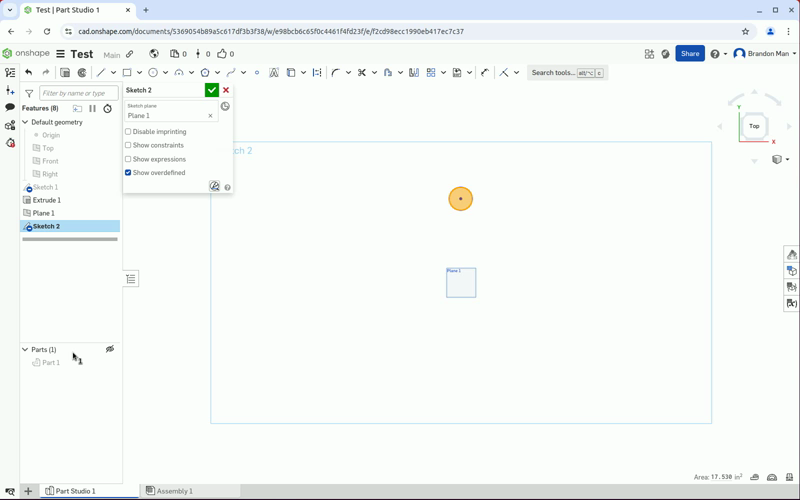
key(shift+y)
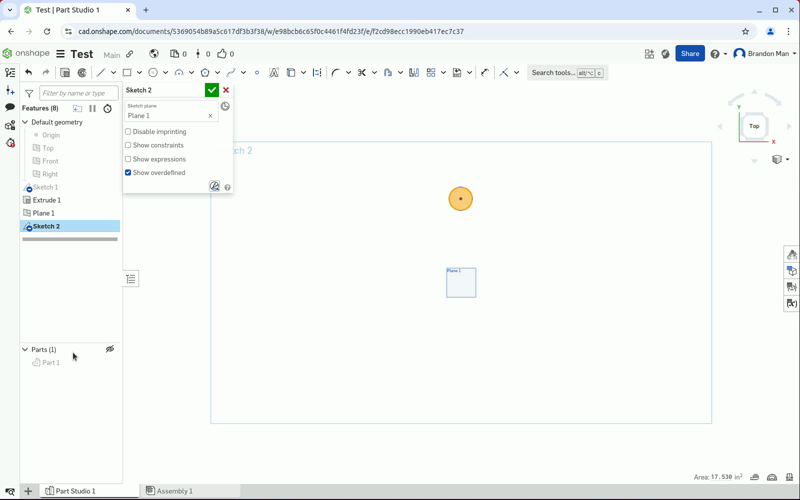
key(shift+e)
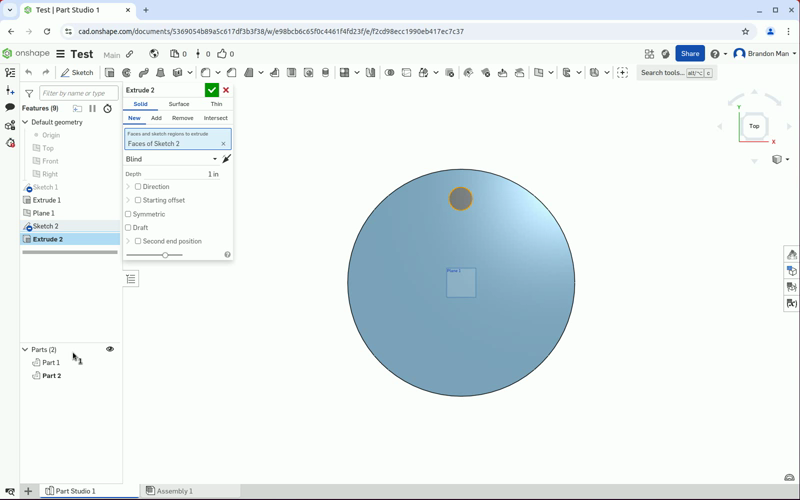
mouse_move(143, 106)
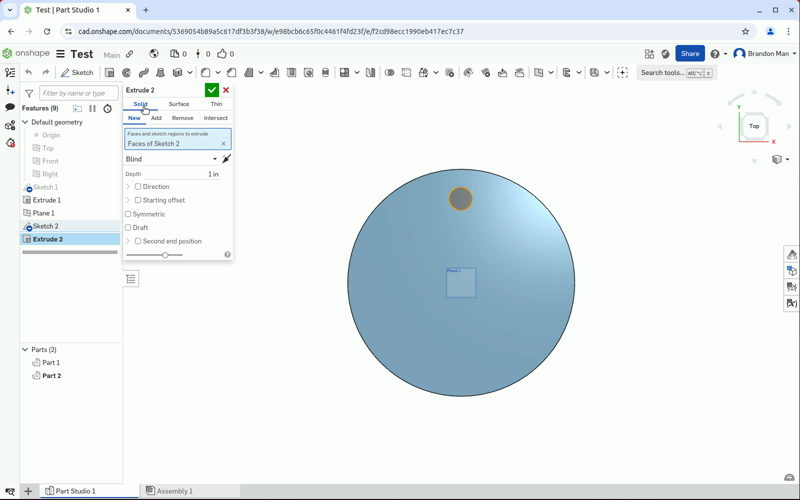
click(143, 106)
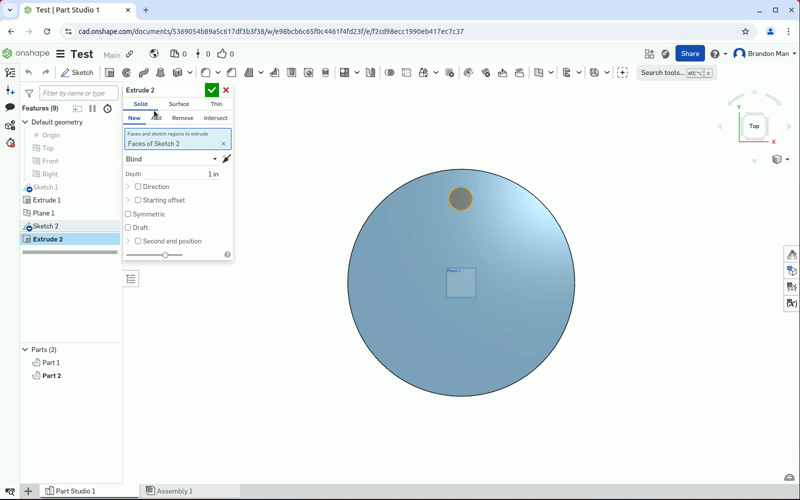
mouse_move(186, 120)
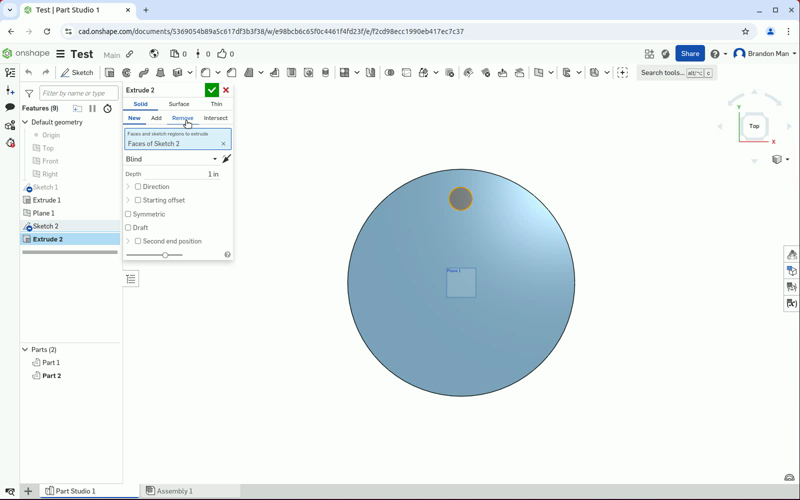
click(186, 120)
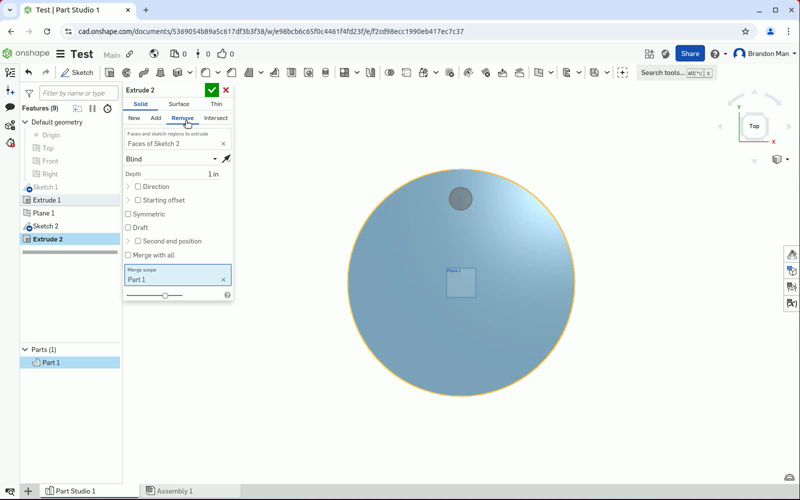
key(tab, 4)
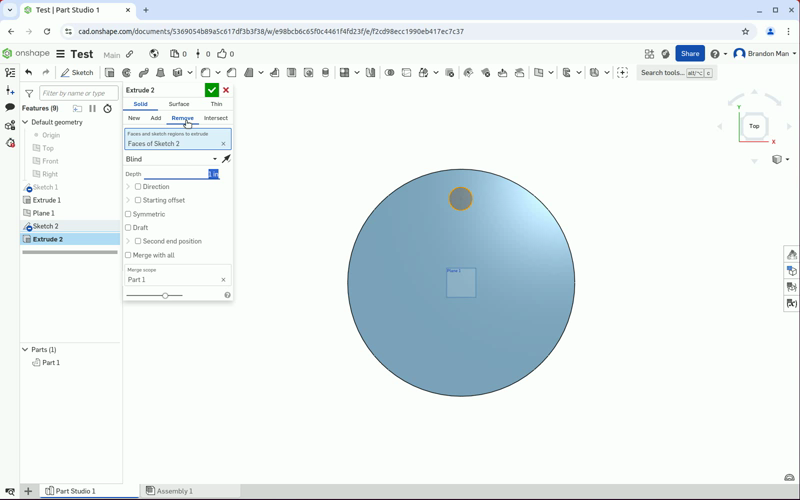
text(30.811)
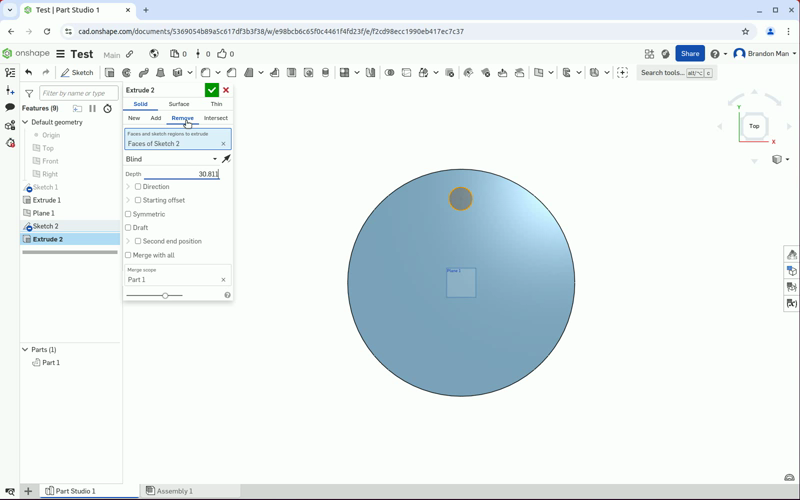
key(tab, 6)
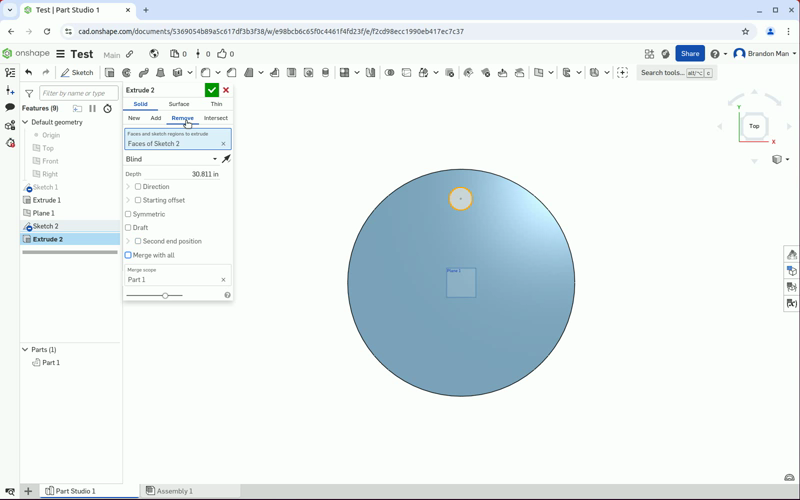
key(space)
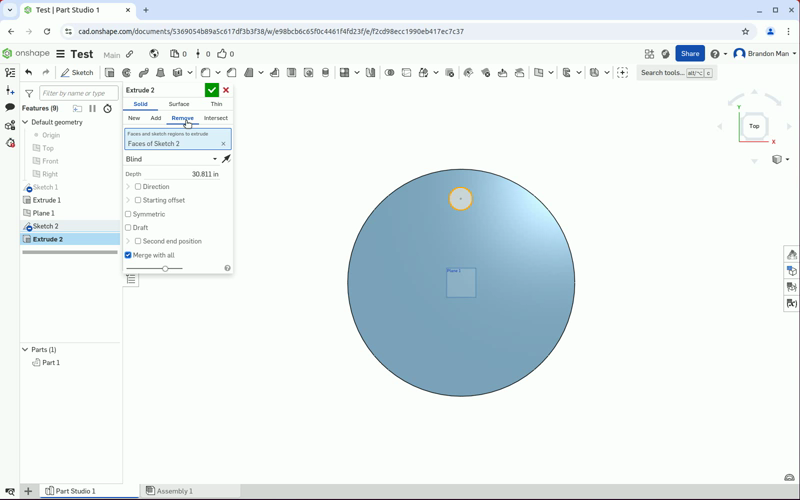
key(enter)
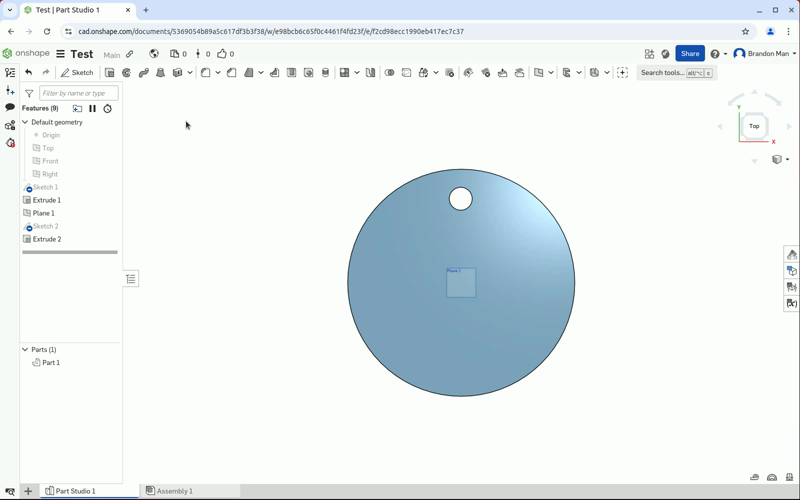
key(shift+h)
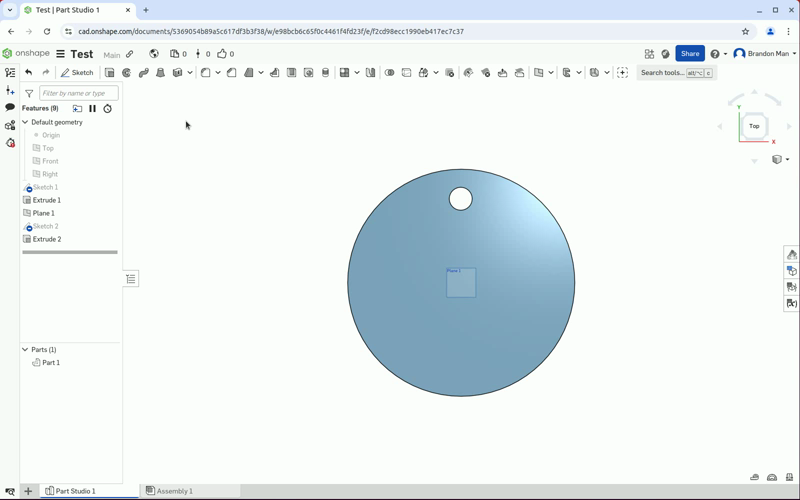
key(shift+h)
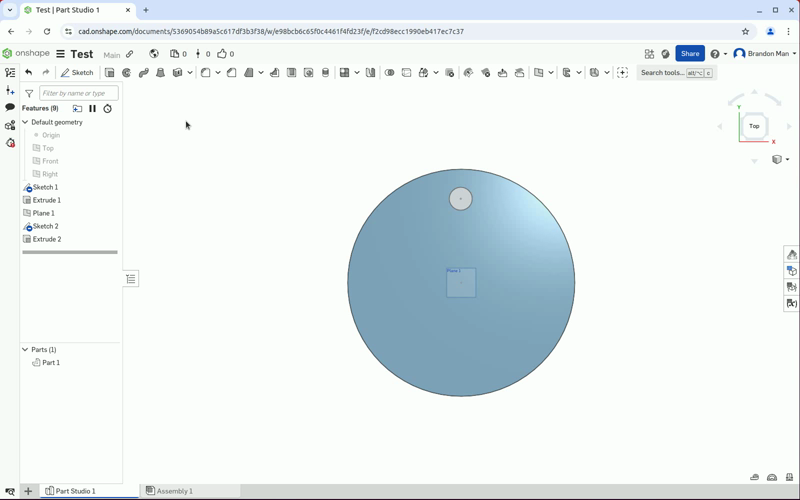
key(shift+7)
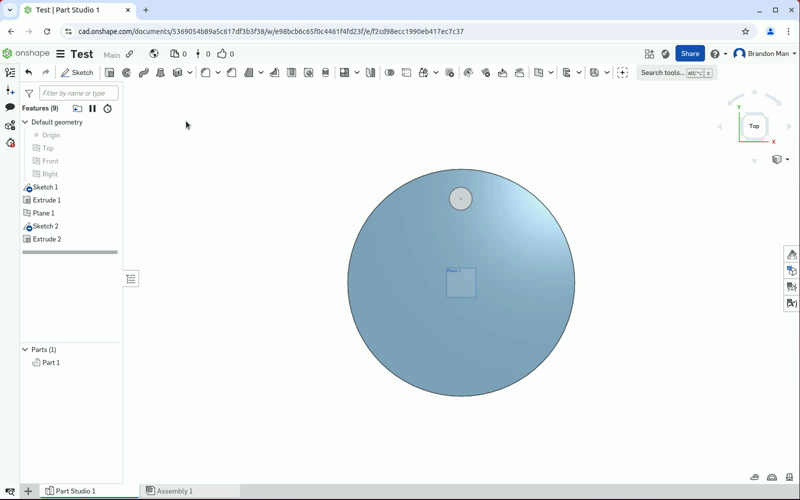
key(up, 3)
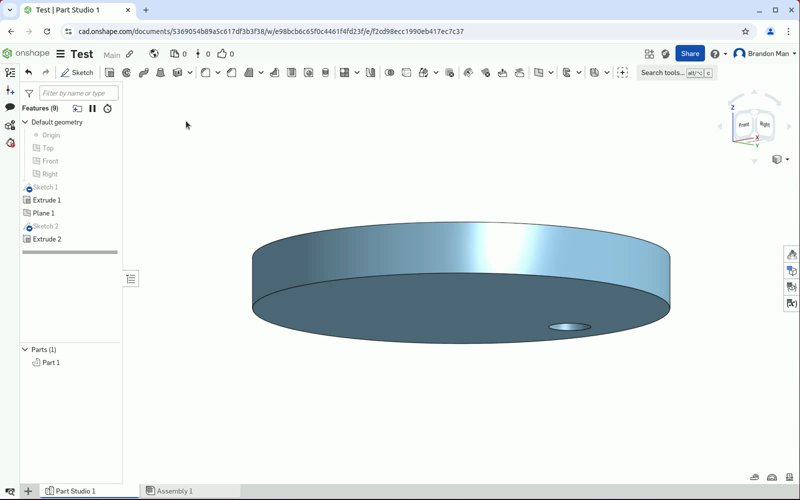
key(left, 3)
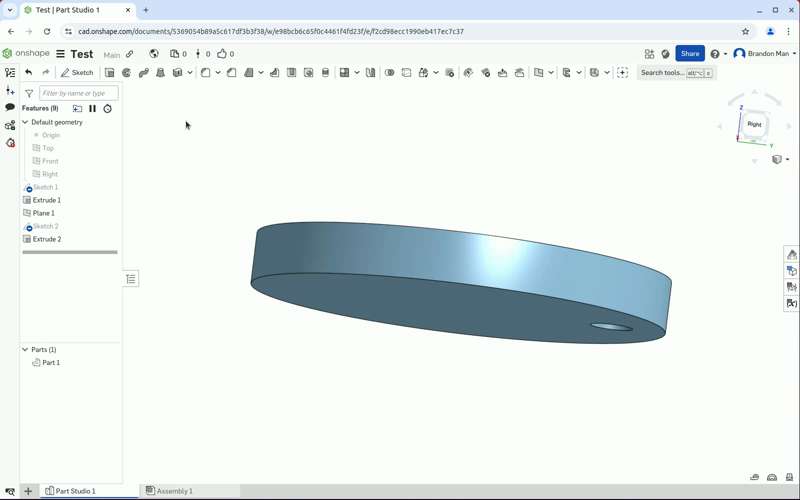
key(right, 3)
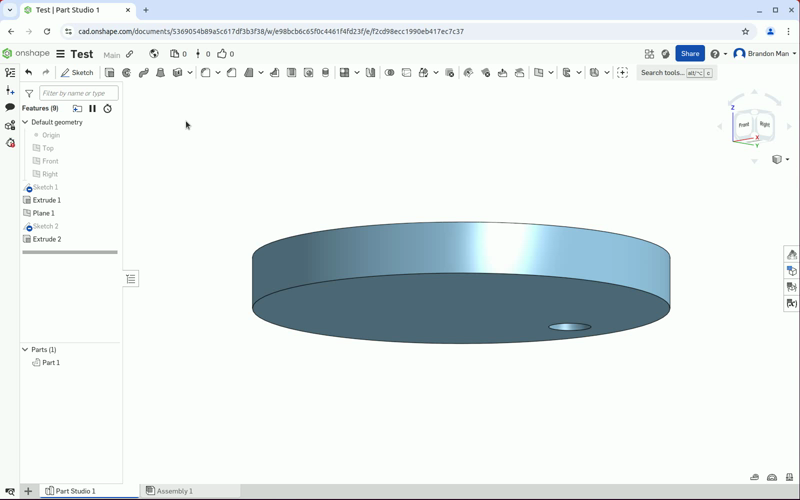
key(down, 3)
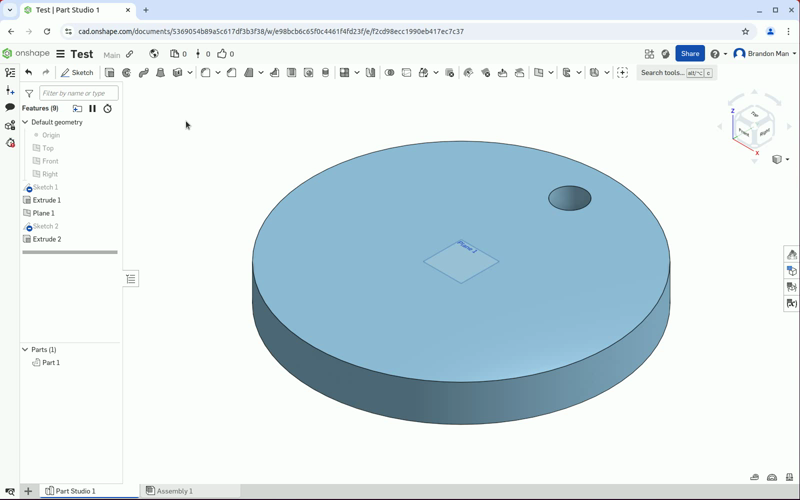
mouse_move(73, 189)
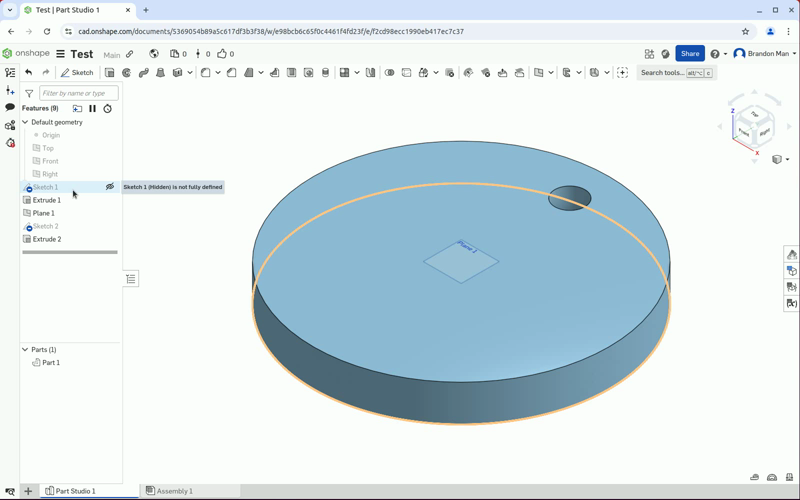
click(73, 189)